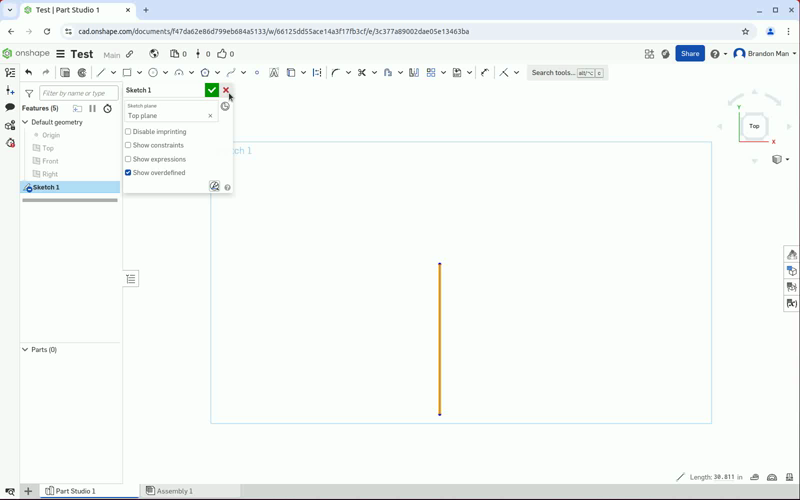
key(shift+h)
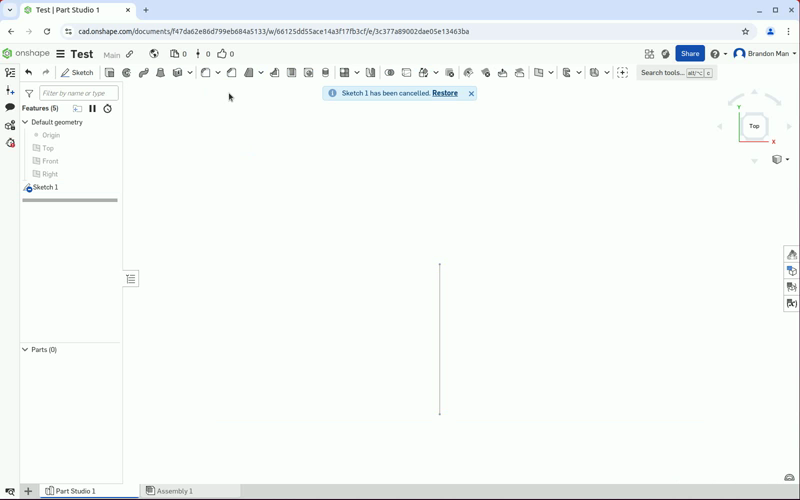
key(shift+s)
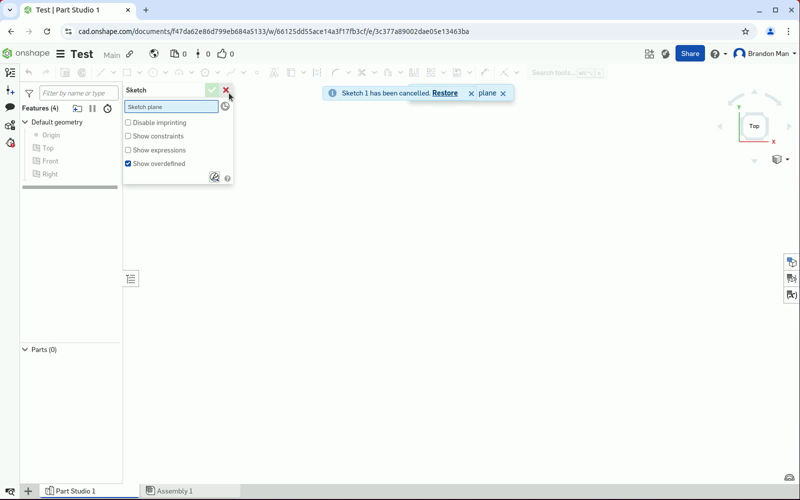
mouse_move(73, 150)
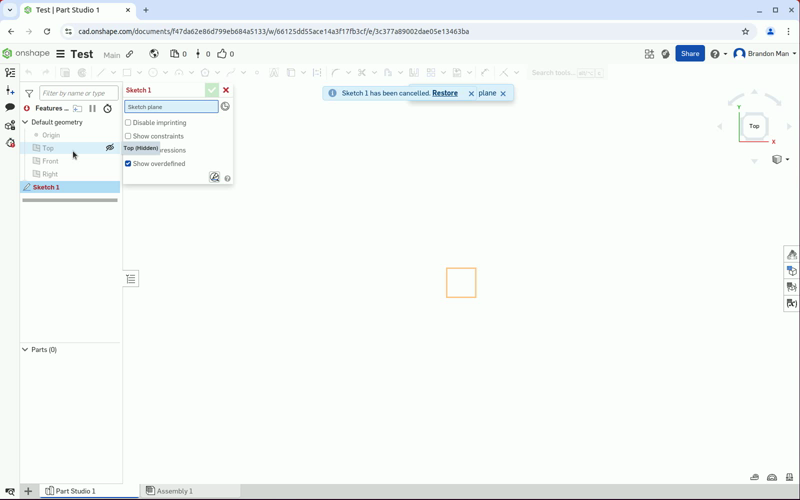
click(73, 150)
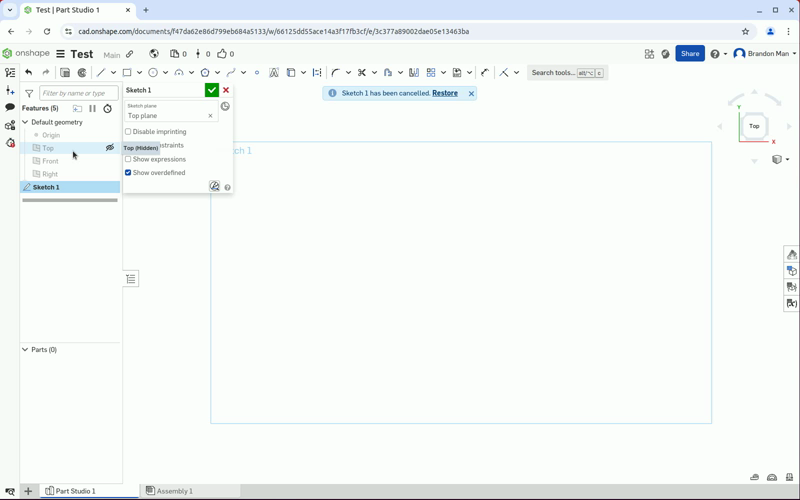
mouse_move(73, 352)
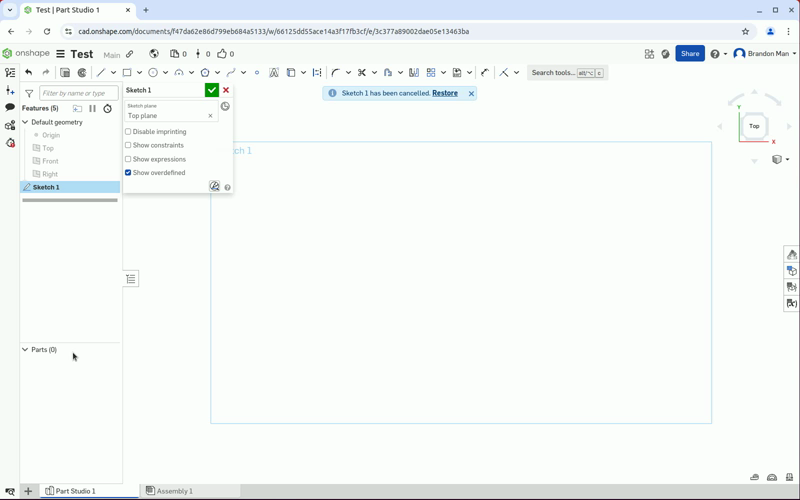
key(y)
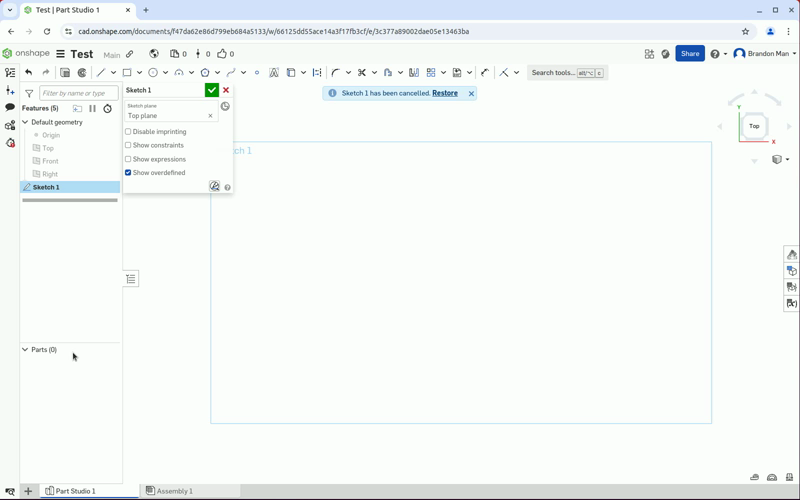
key(l)
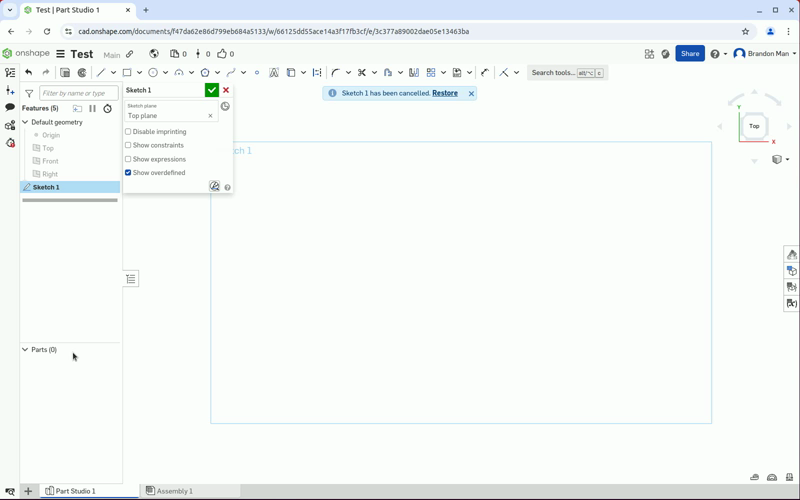
key_down(shift)
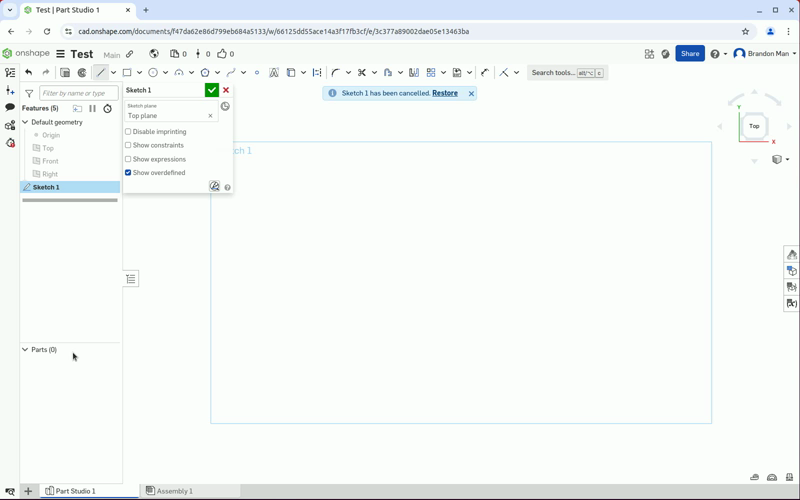
mouse_move(363, 324)
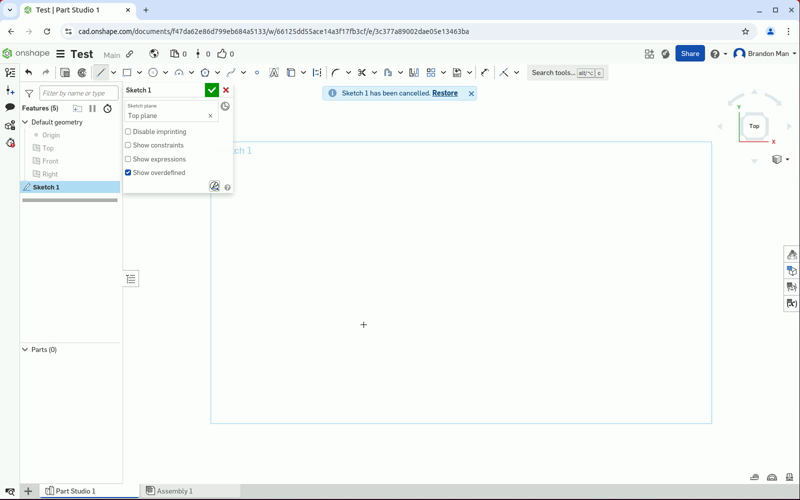
click(363, 324)
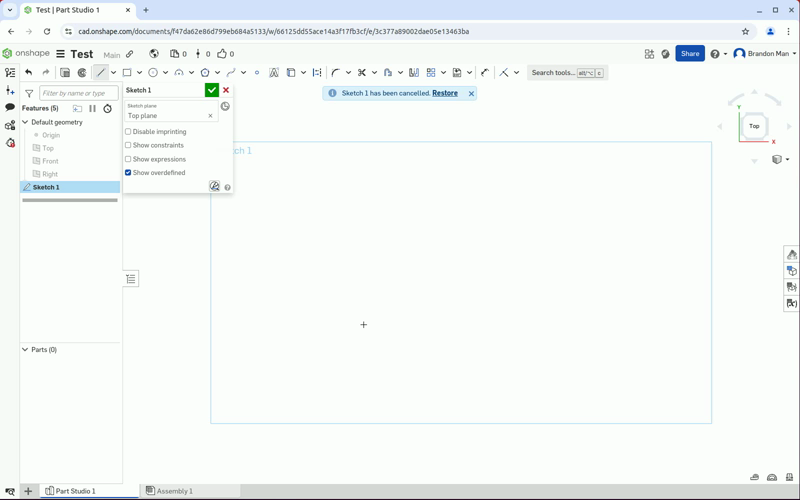
key_up(shift)
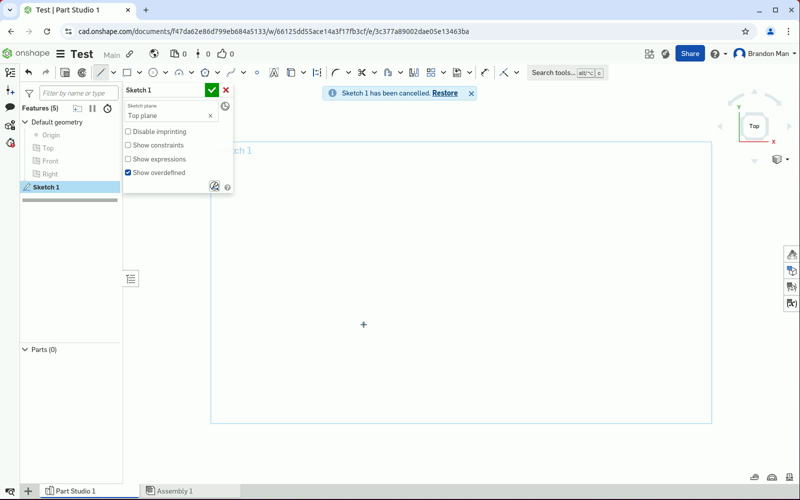
key_down(shift)
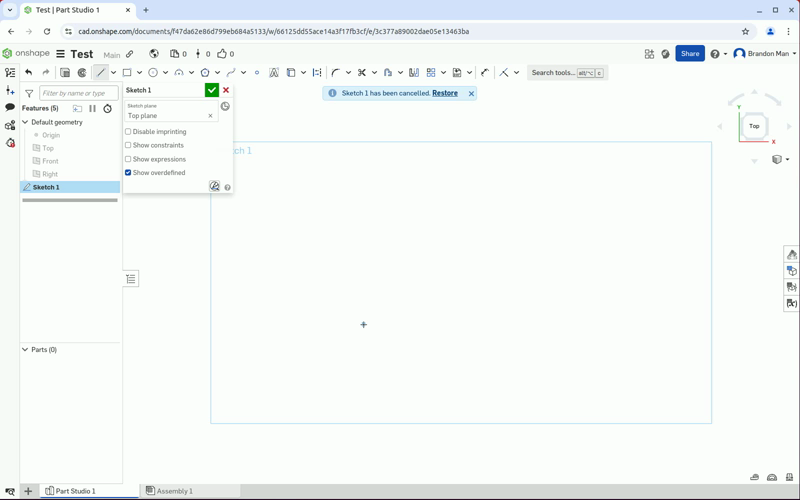
mouse_move(393, 324)
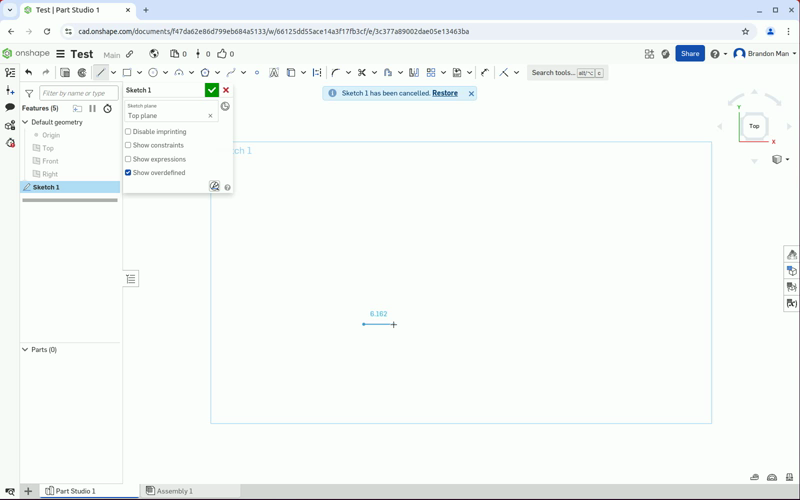
mouse_move(394, 324)
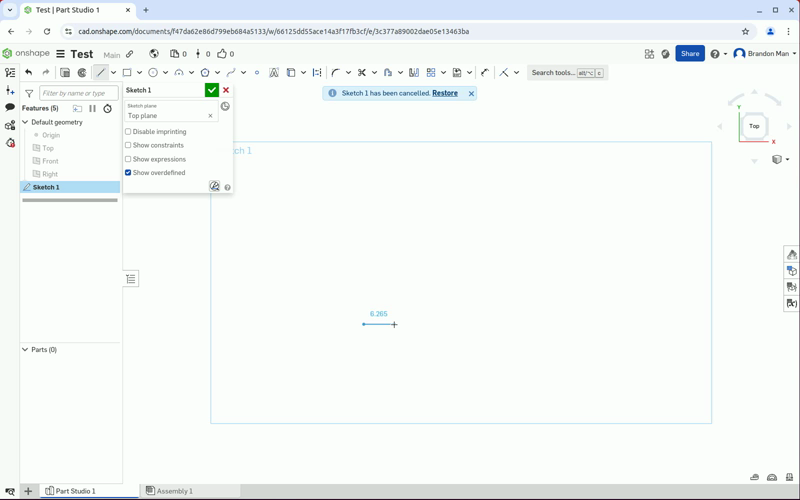
click(394, 324)
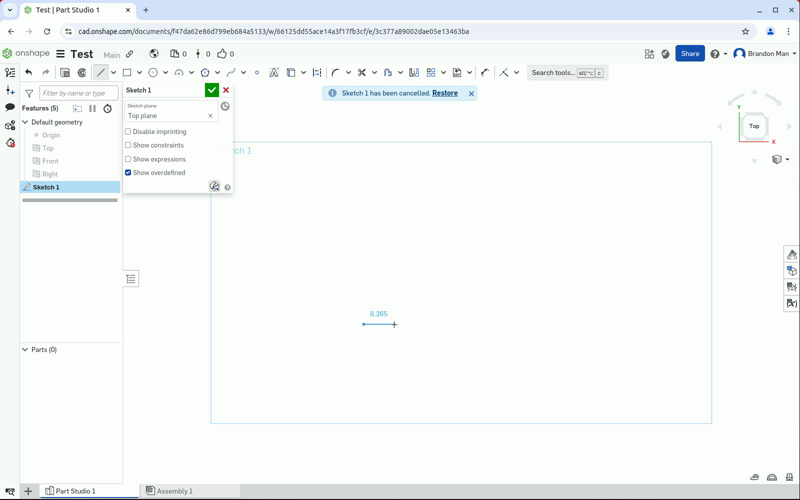
key_up(shift)
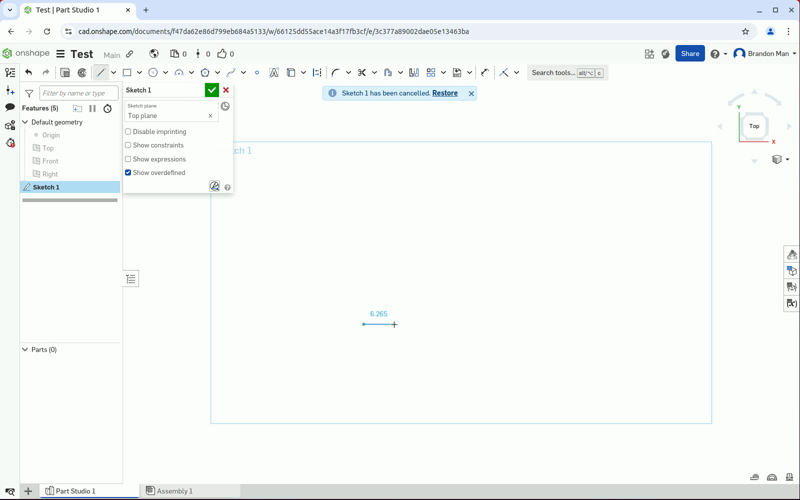
key_down(shift)
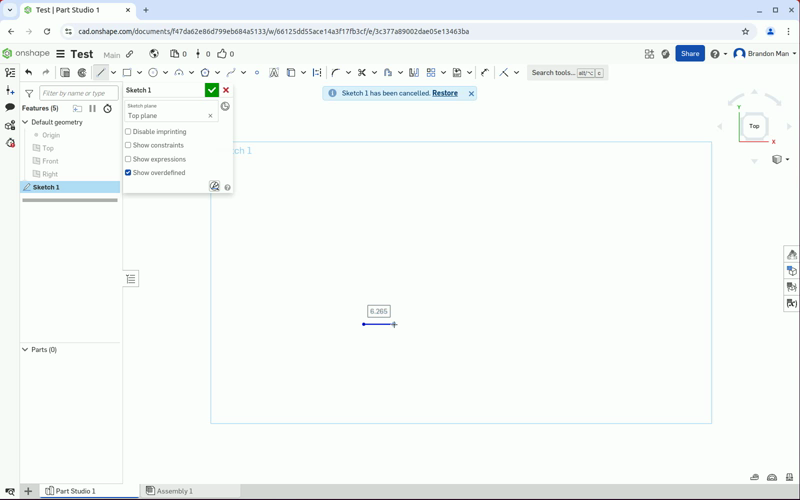
mouse_move(394, 201)
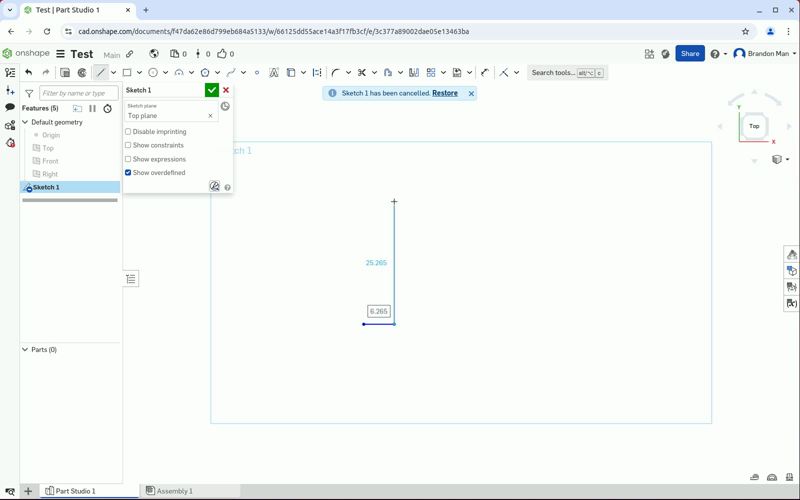
click(394, 201)
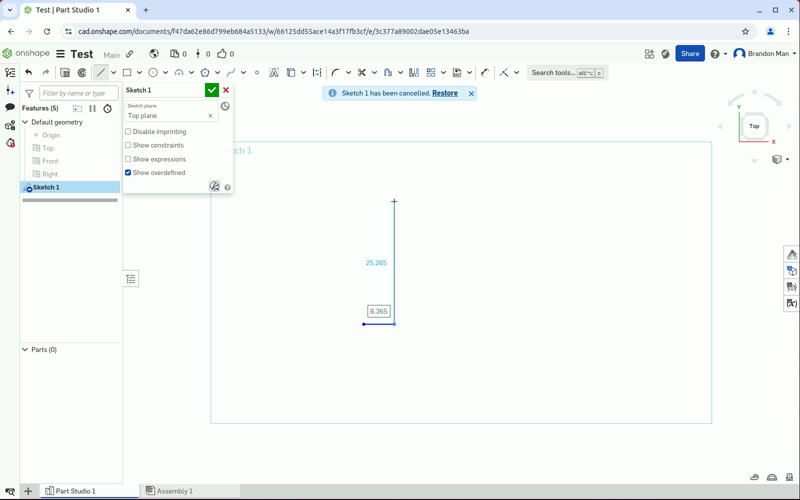
key_up(shift)
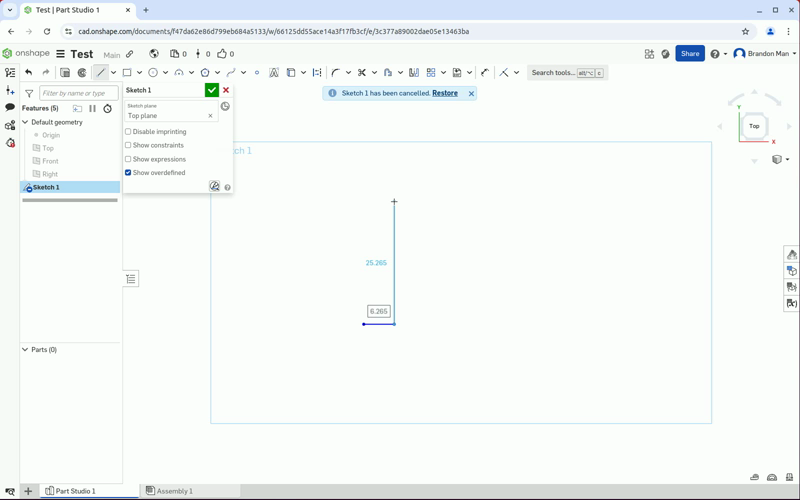
key_down(shift)
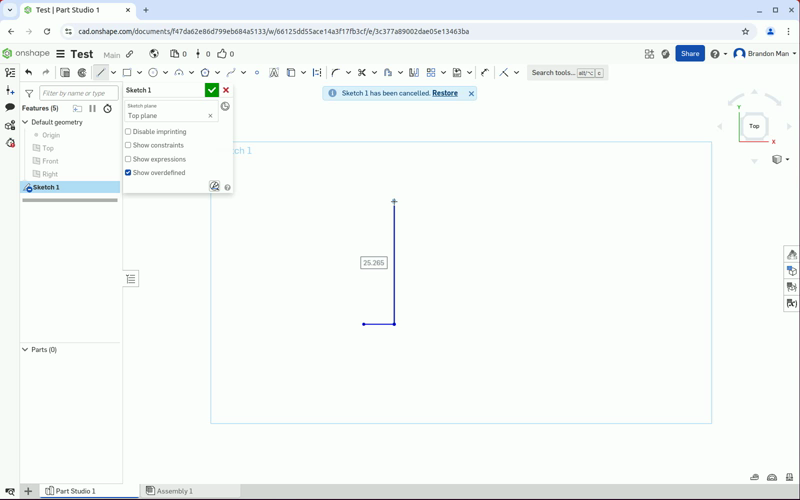
mouse_move(424, 201)
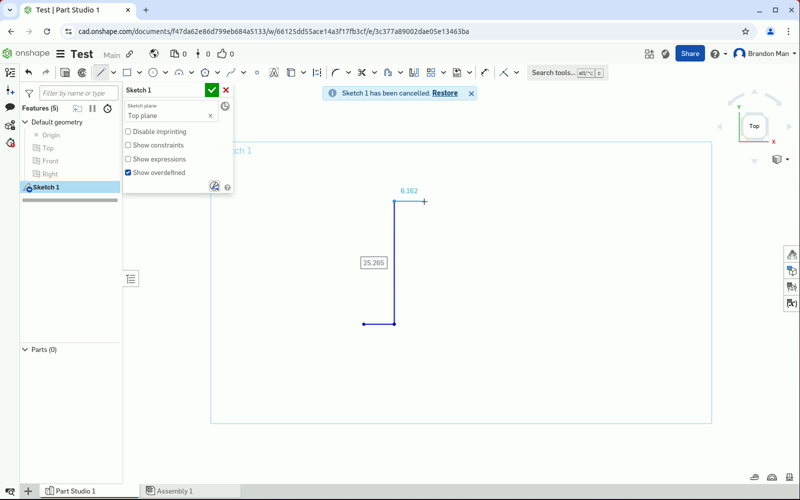
mouse_move(394, 170)
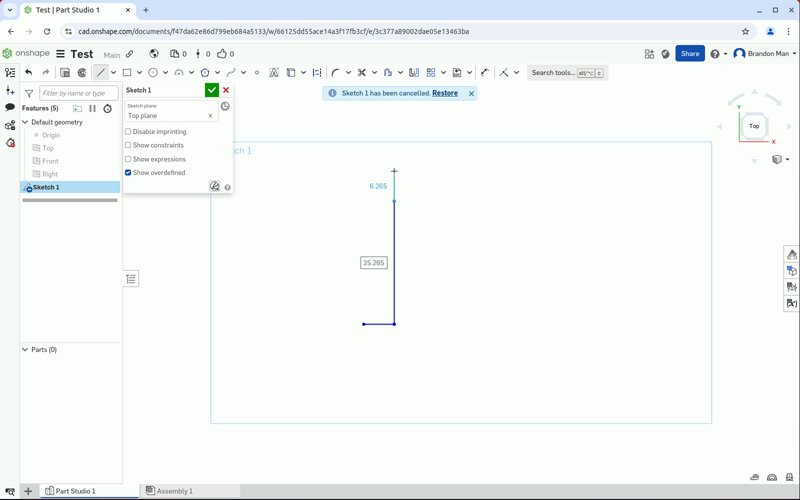
click(394, 170)
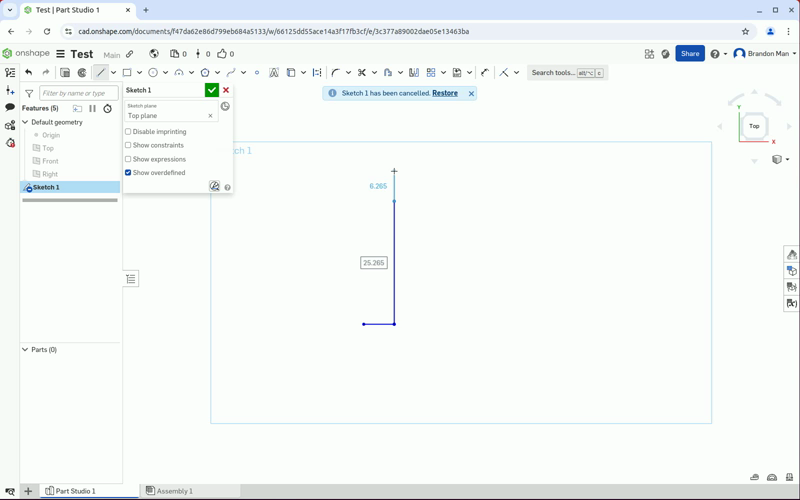
key_up(shift)
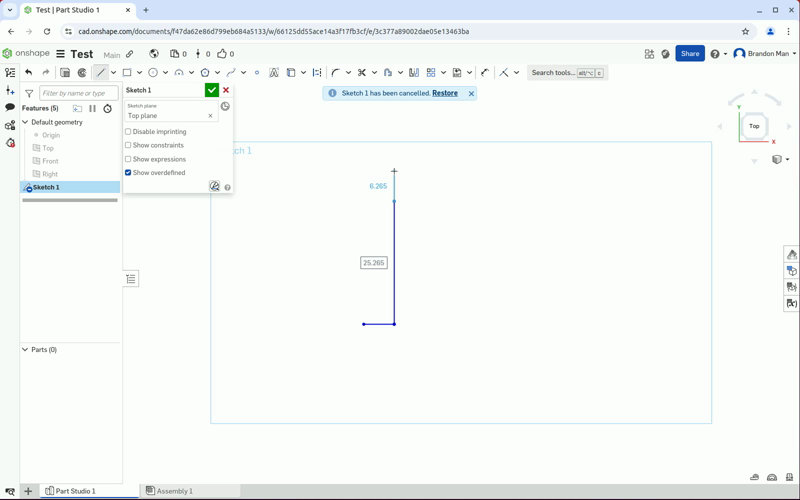
key_down(shift)
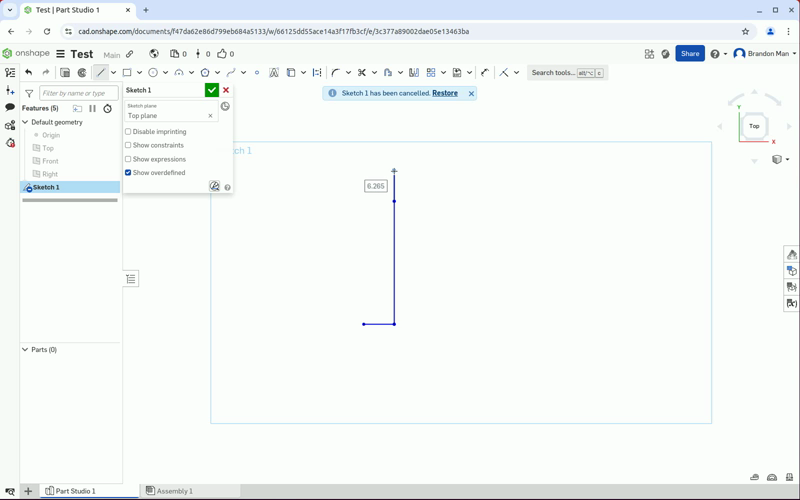
mouse_move(424, 170)
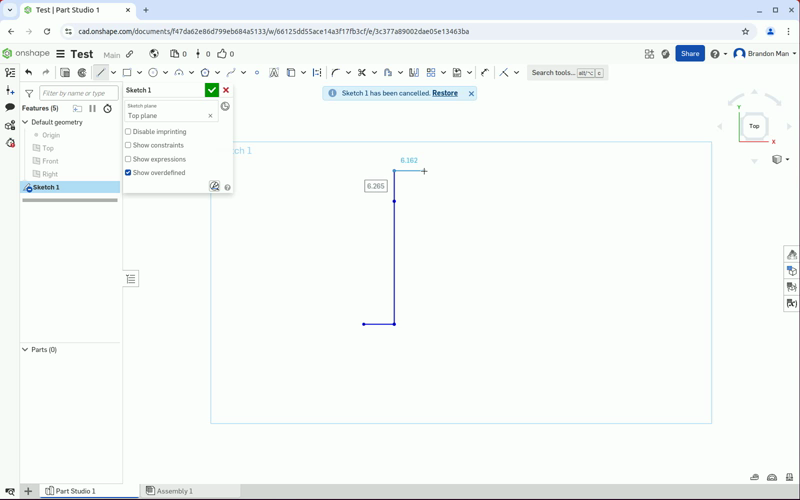
mouse_move(363, 170)
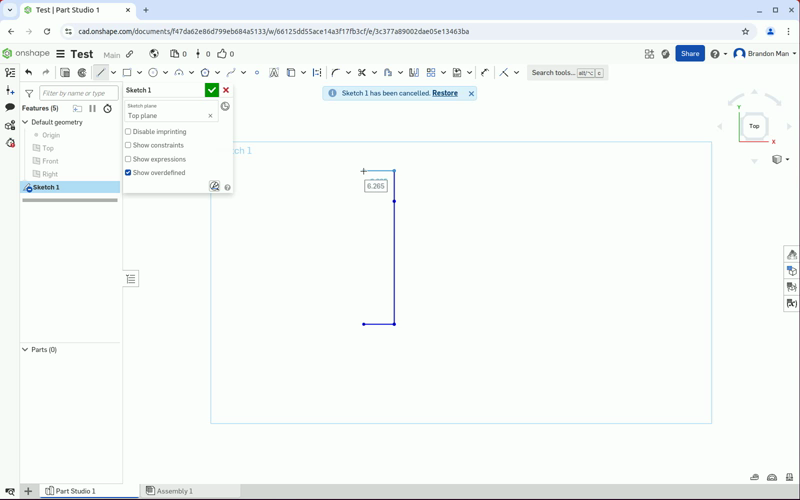
click(363, 170)
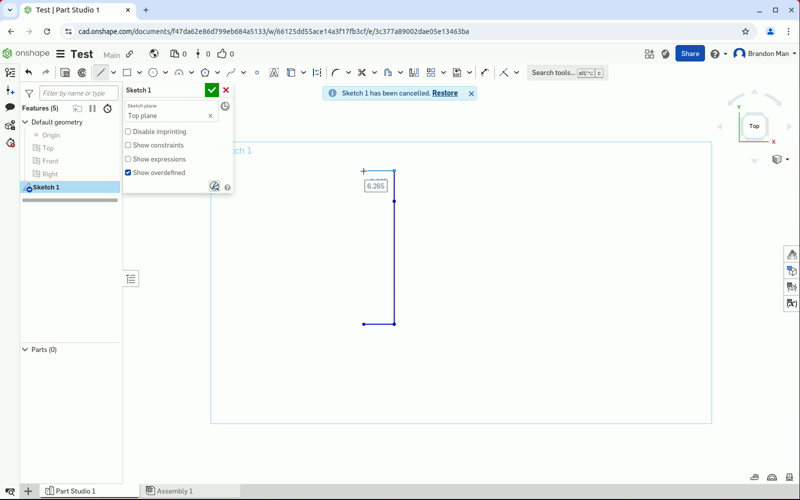
key_up(shift)
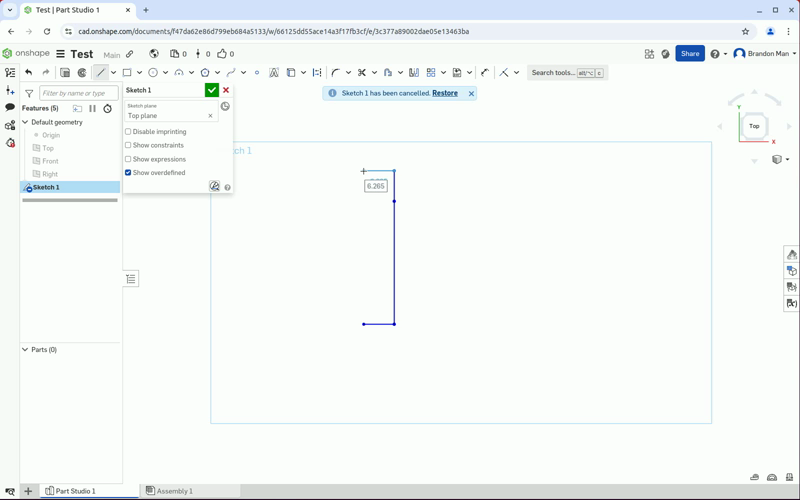
key_down(shift)
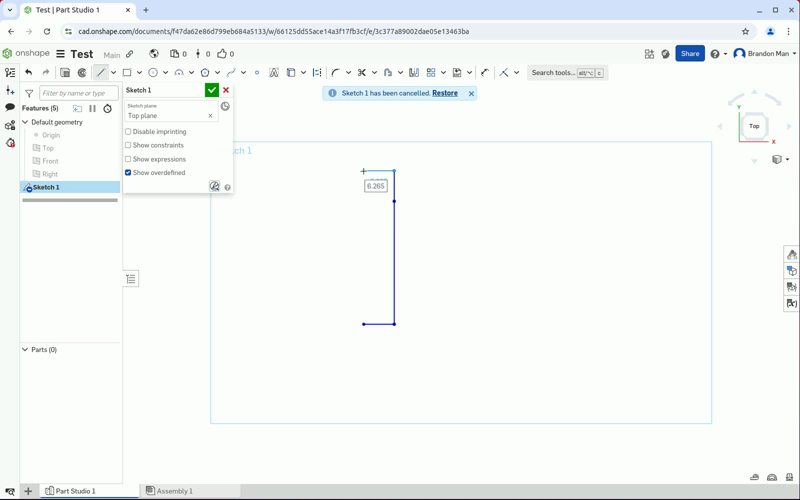
mouse_move(363, 324)
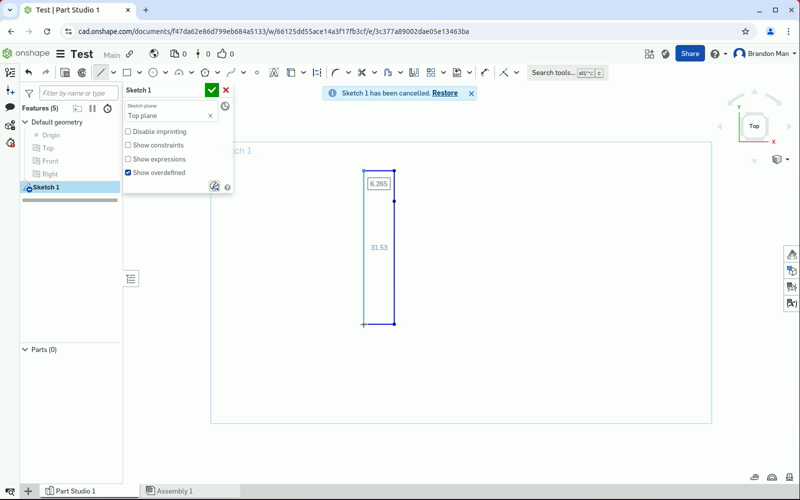
key_up(shift)
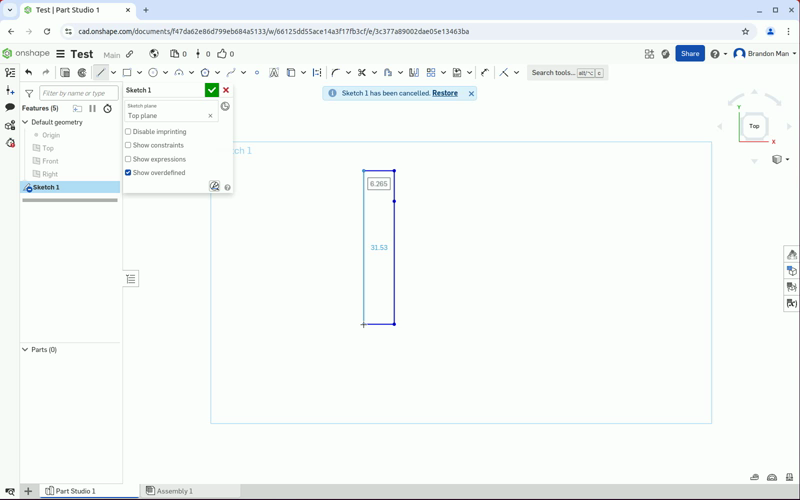
click(363, 324)
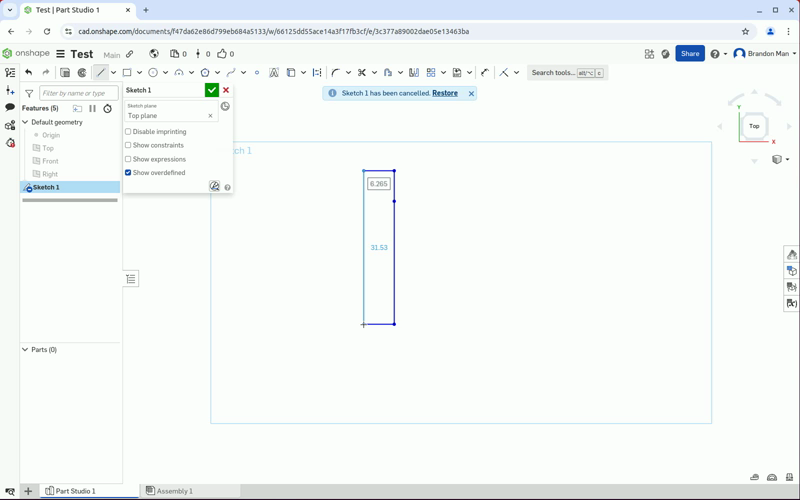
key(esc)
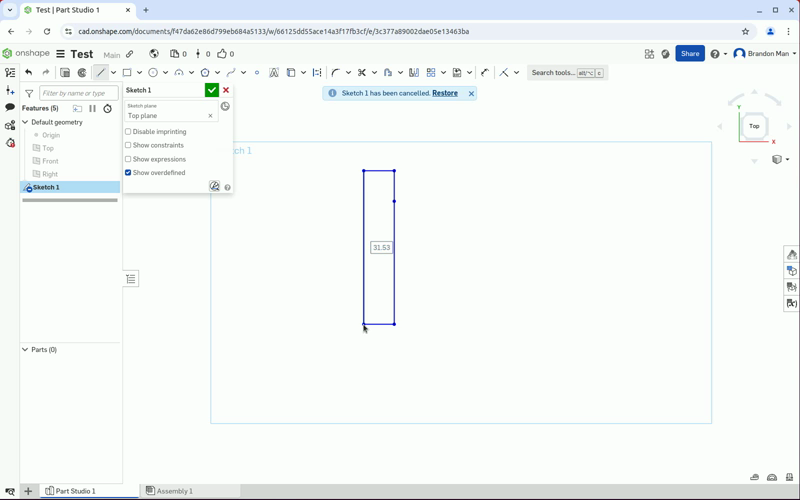
mouse_move(382, 276)
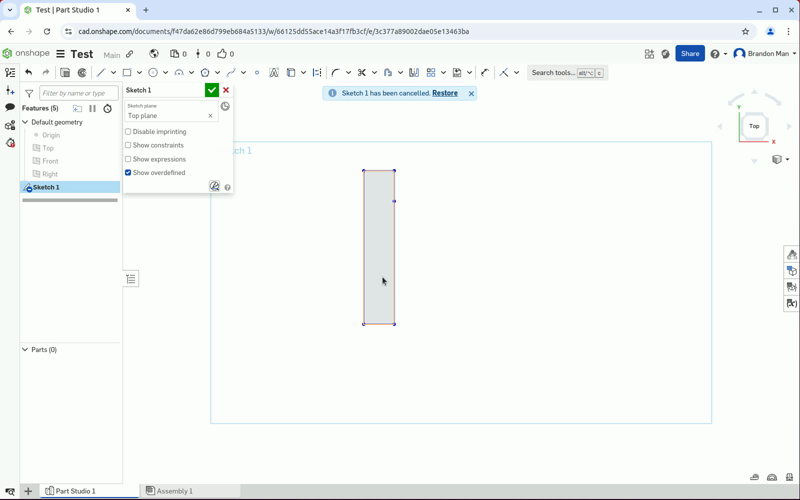
click(382, 276)
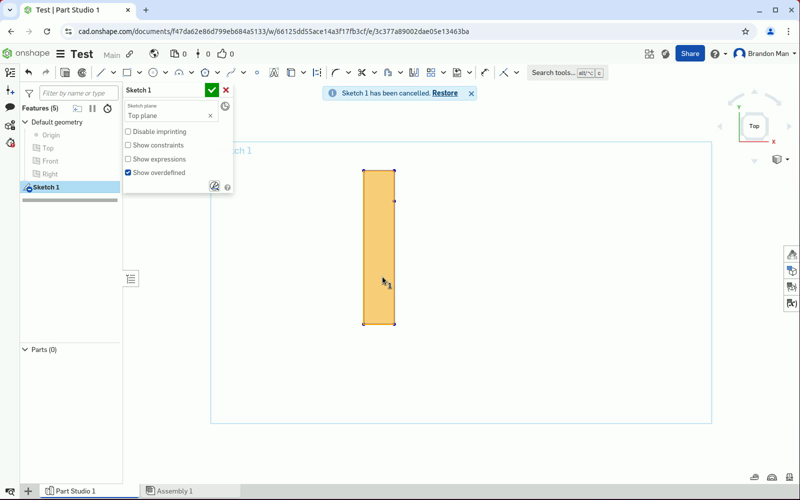
mouse_move(73, 352)
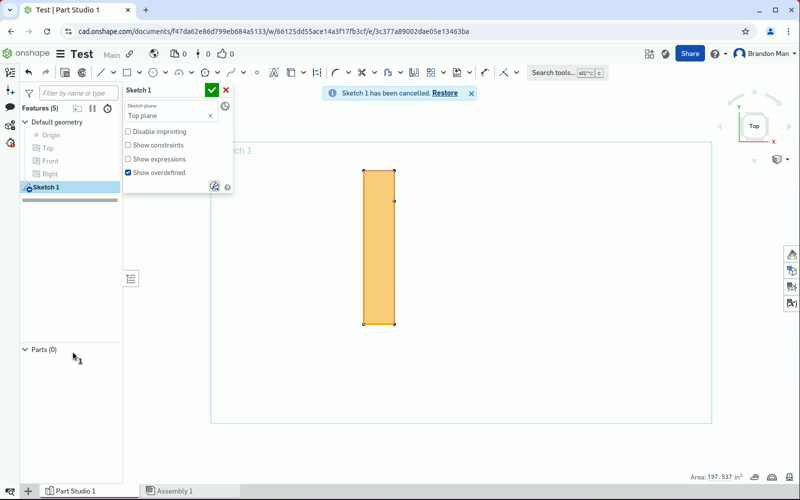
key(shift+y)
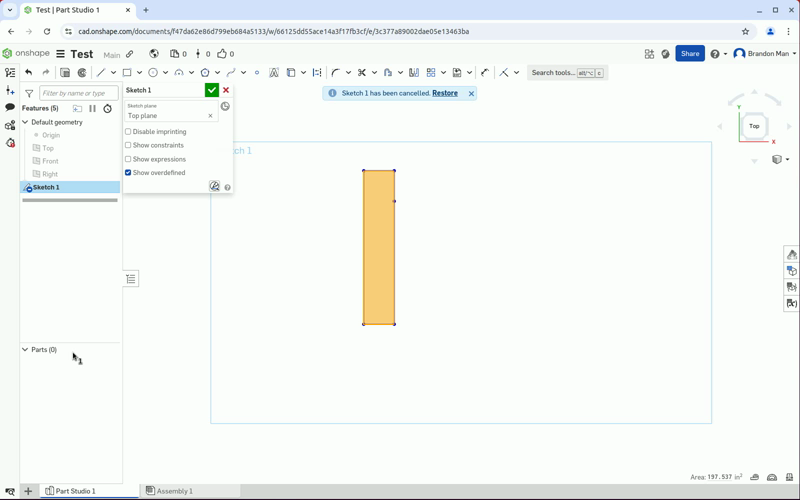
key(shift+e)
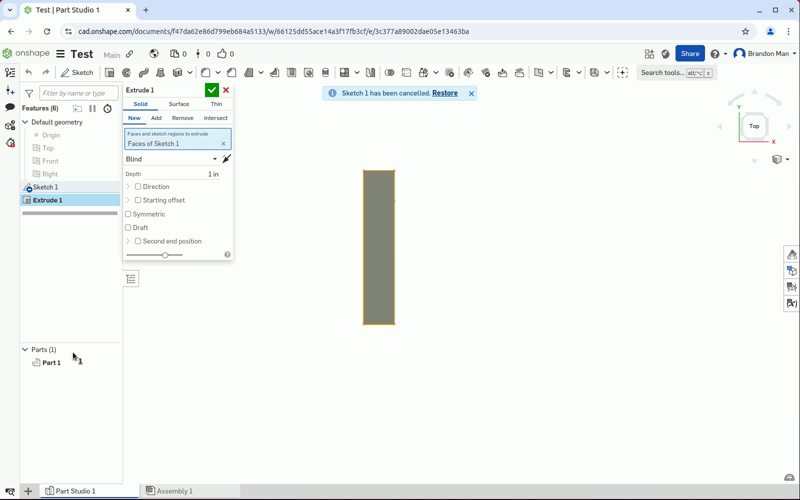
mouse_move(143, 106)
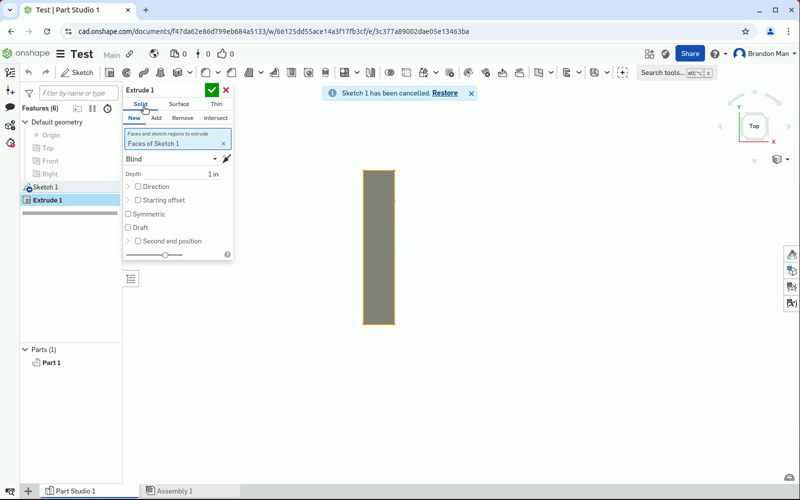
click(143, 106)
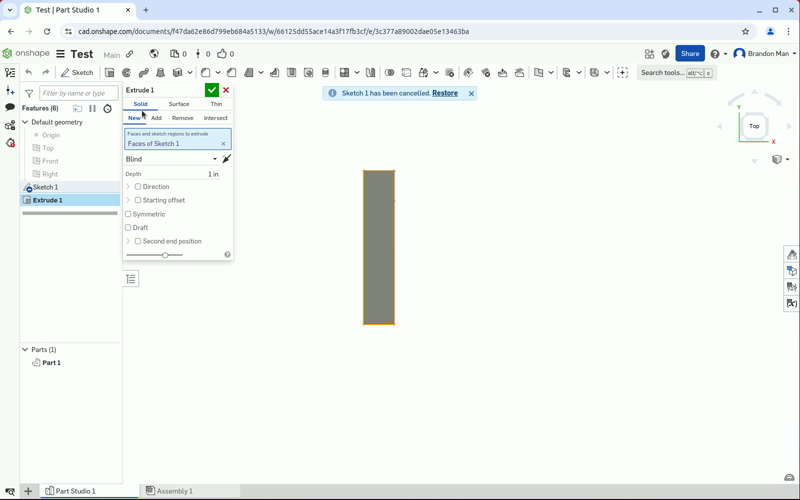
mouse_move(137, 120)
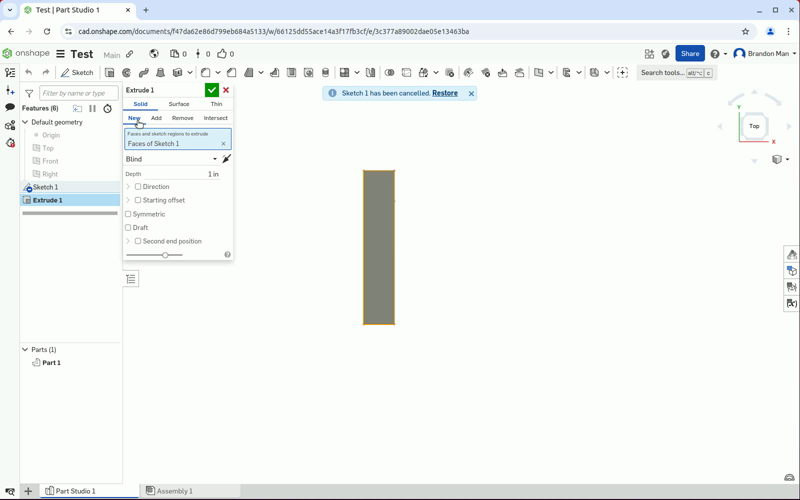
click(137, 120)
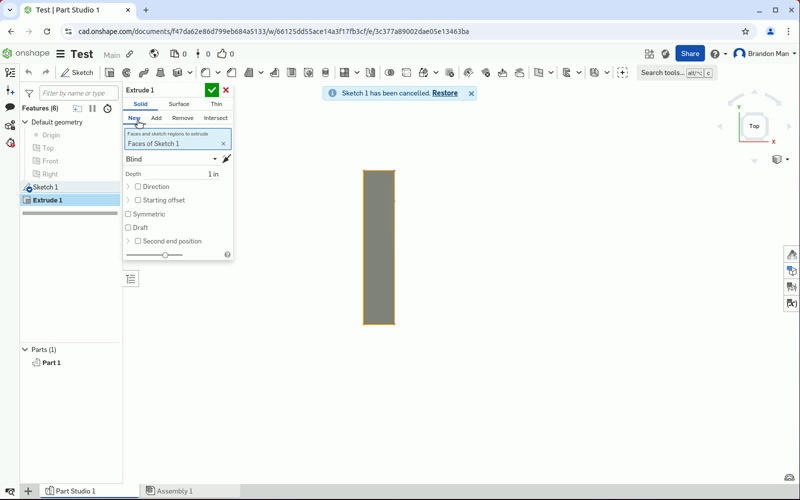
key(tab, 4)
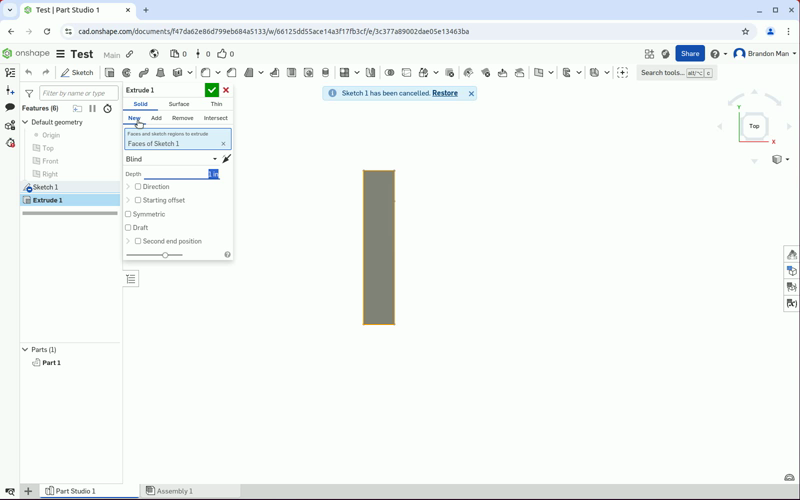
text(7.462)
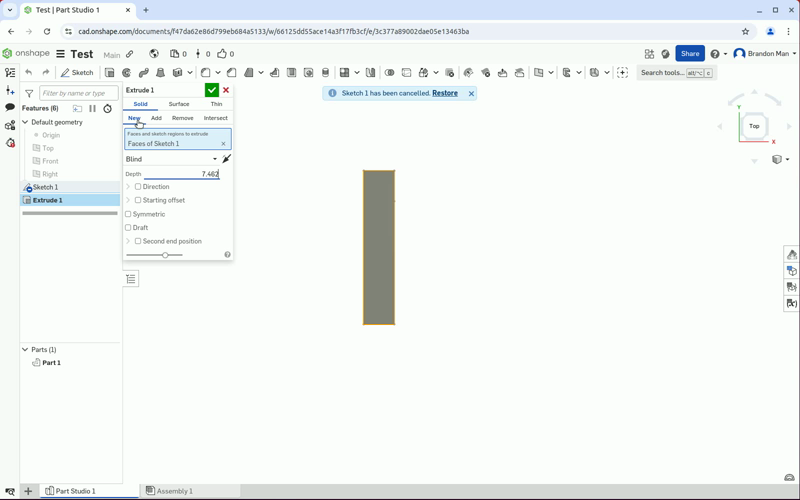
key(enter)
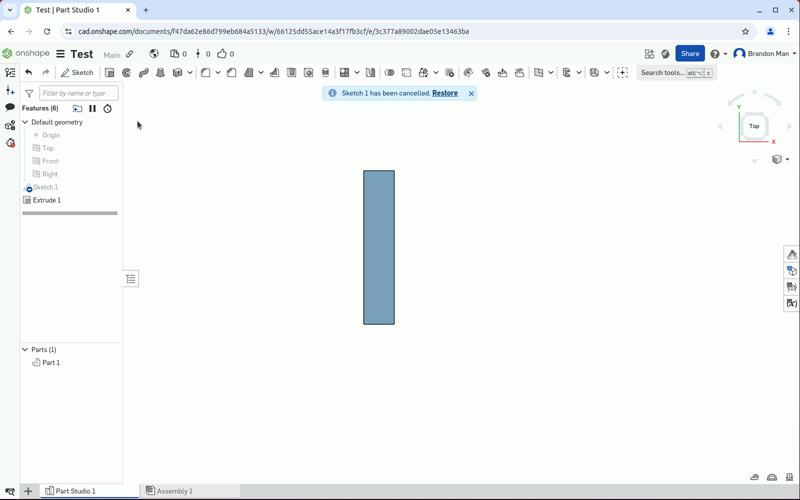
key(shift+h)
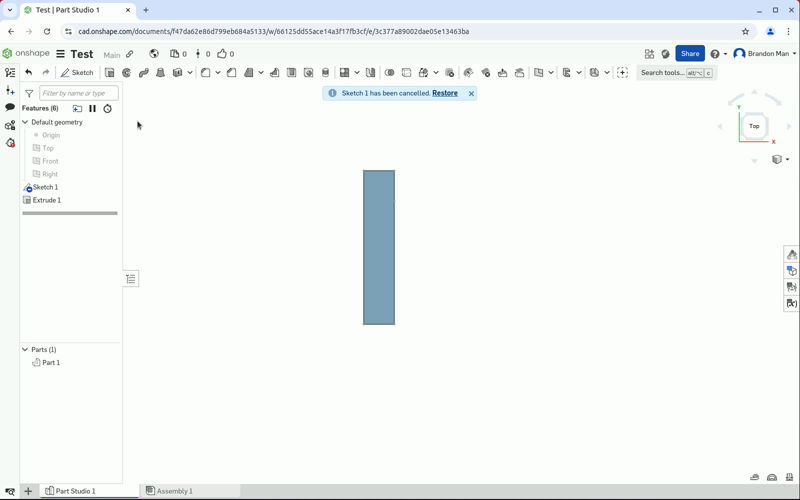
key(shift+h)
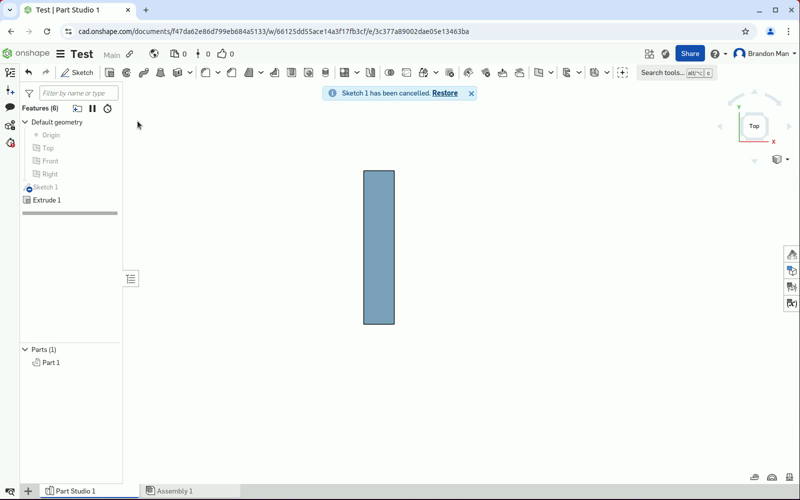
mouse_move(73, 189)
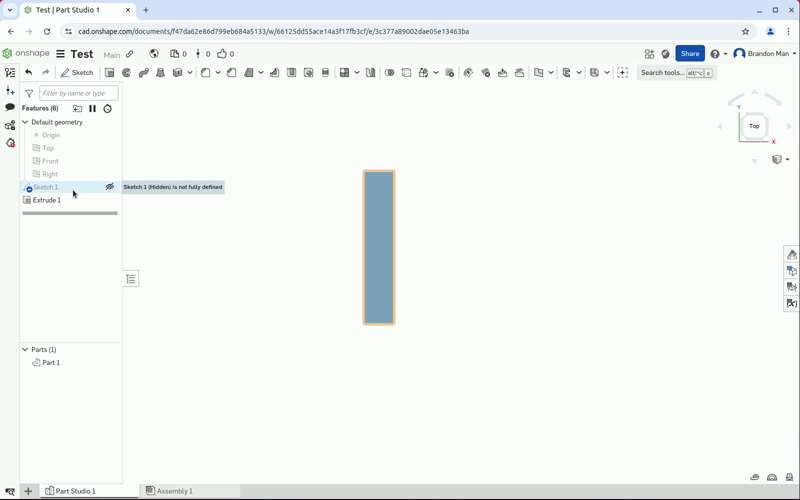
click(73, 189)
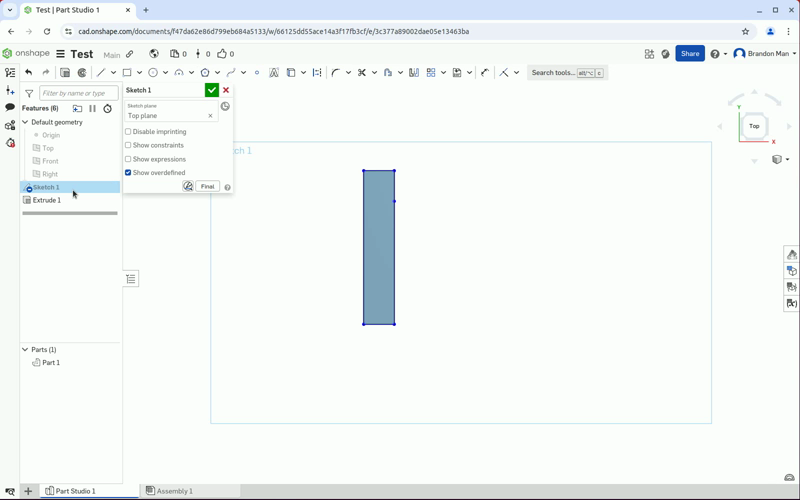
mouse_move(229, 92)
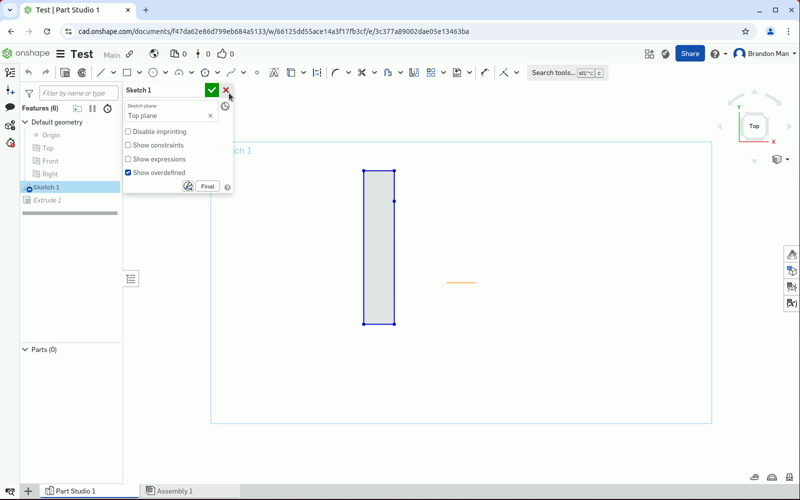
click(229, 92)
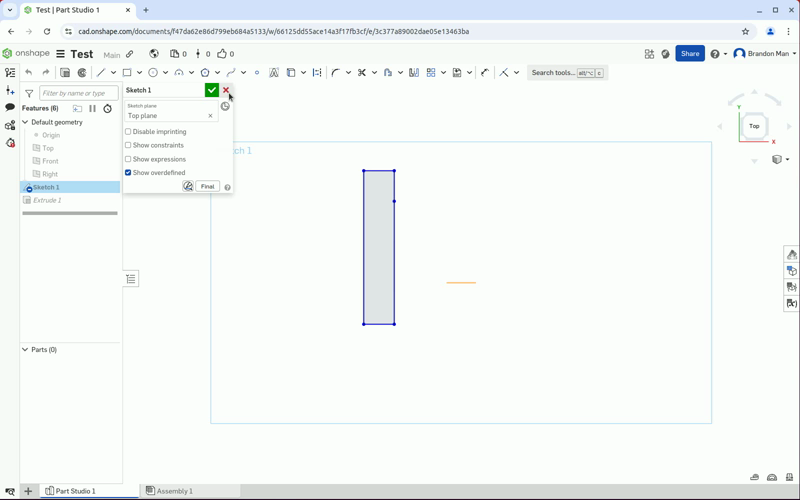
key(shift+s)
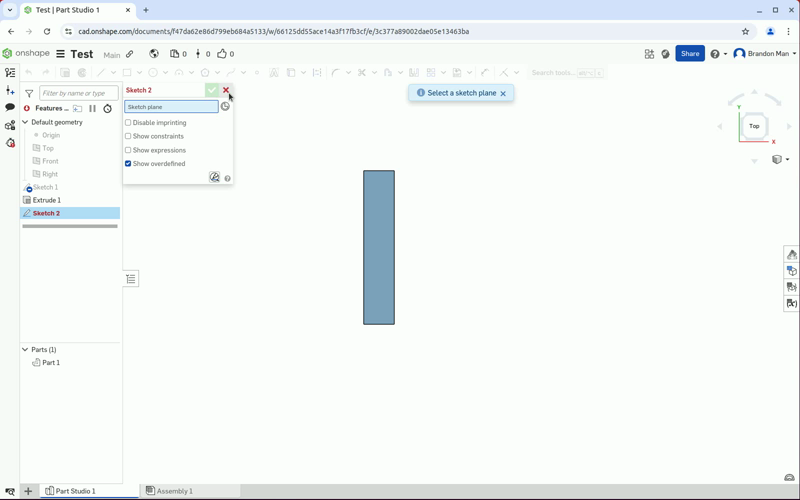
mouse_move(73, 150)
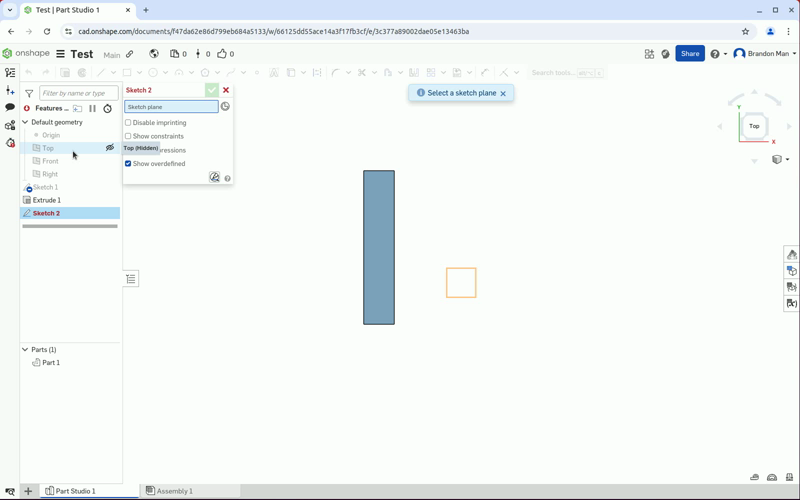
click(73, 150)
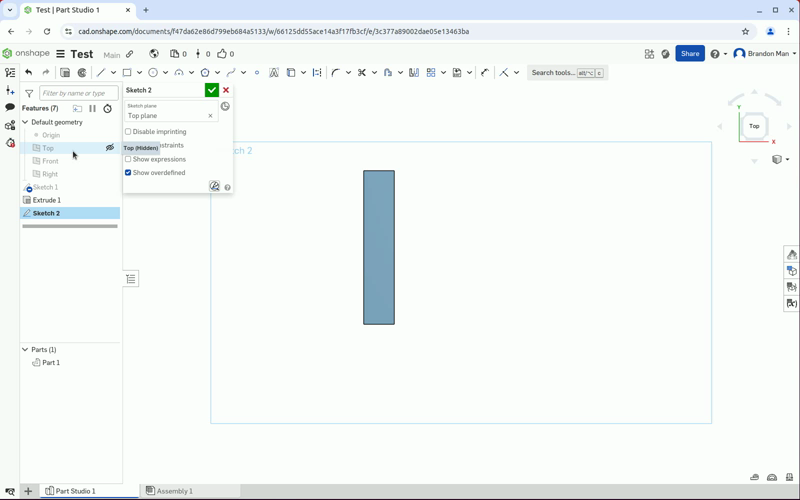
mouse_move(73, 352)
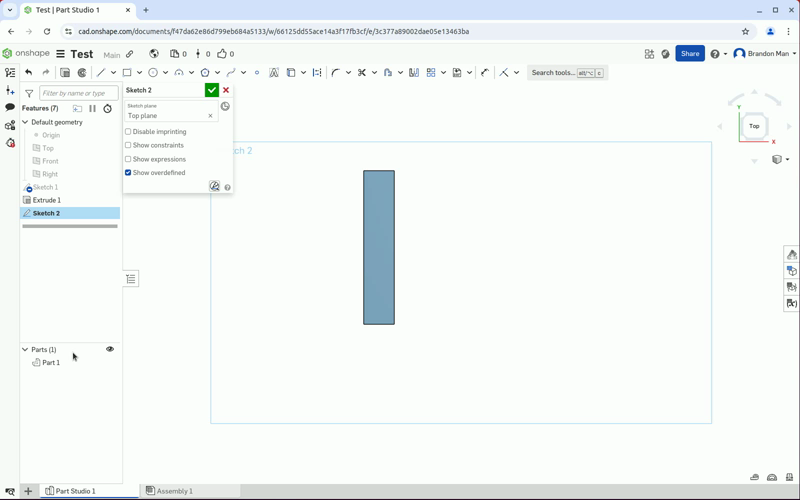
key(y)
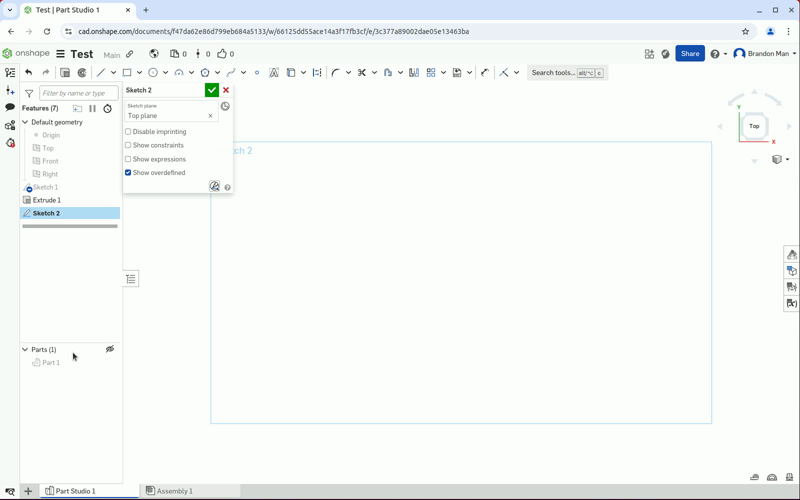
key(l)
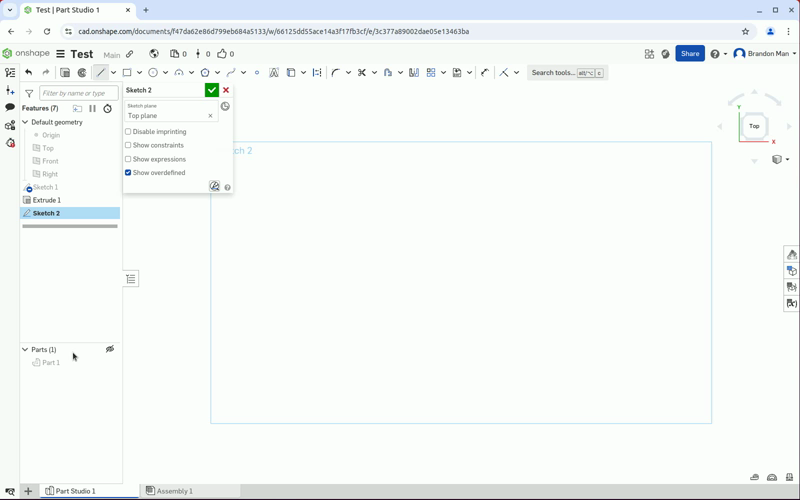
key_down(shift)
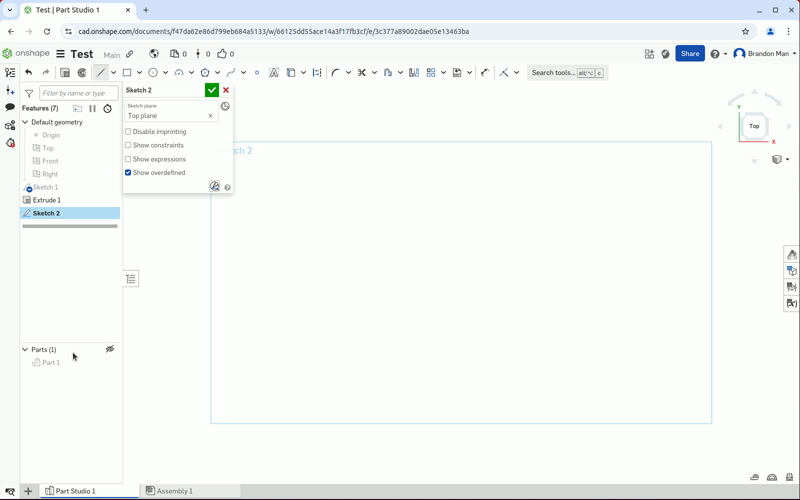
mouse_move(424, 354)
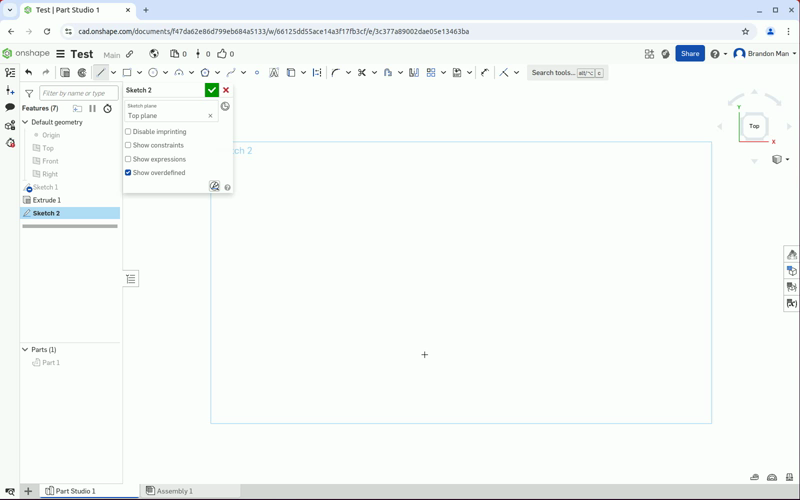
click(424, 354)
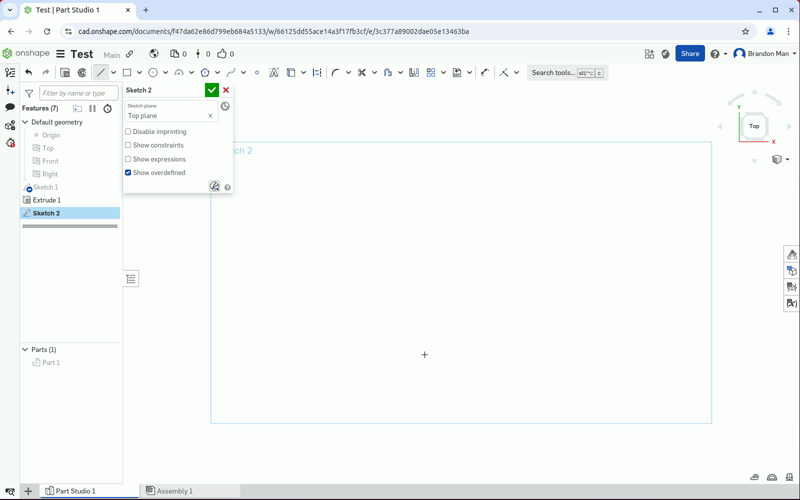
key_up(shift)
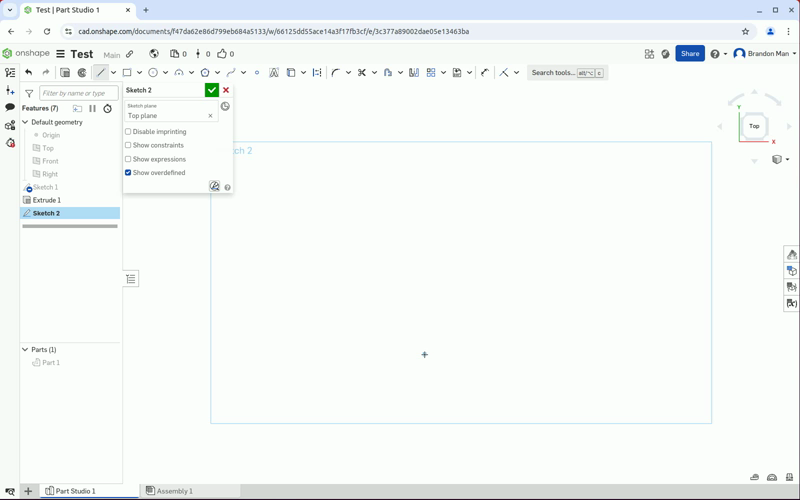
key_down(shift)
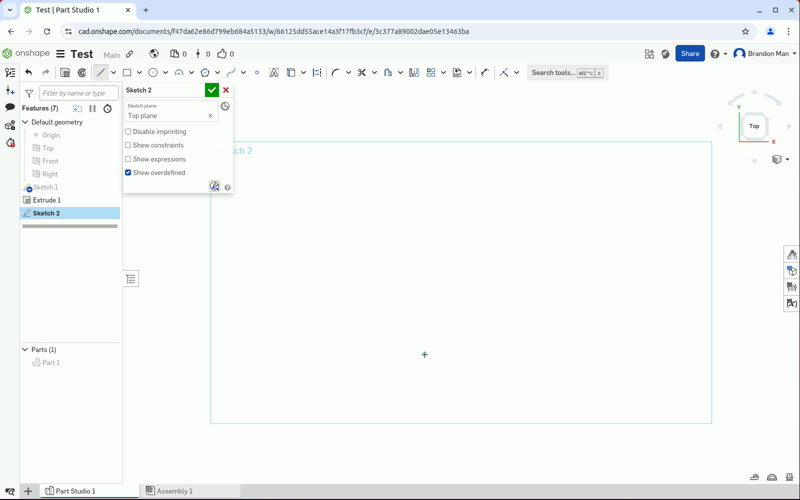
mouse_move(454, 354)
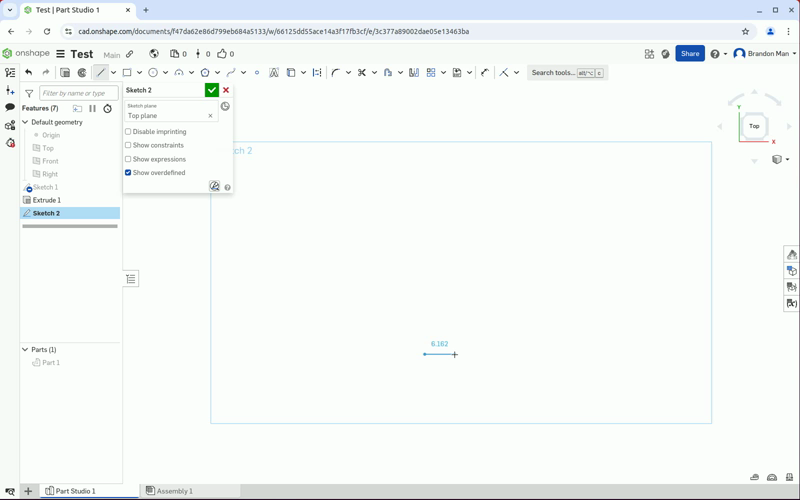
mouse_move(455, 354)
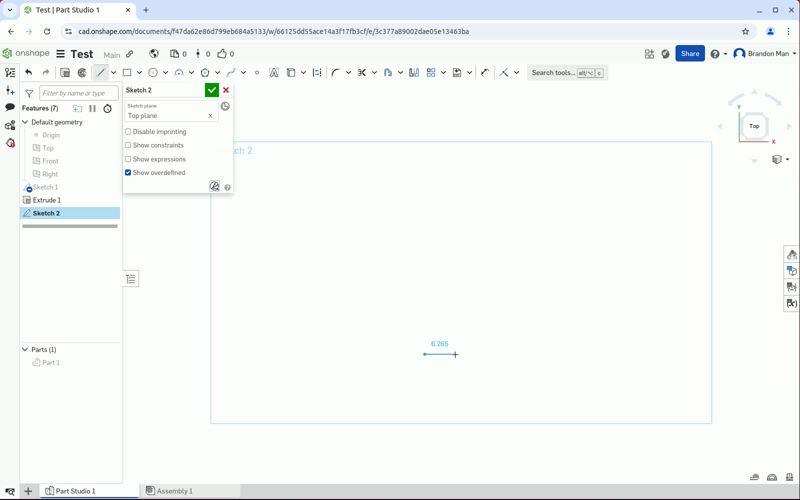
click(455, 354)
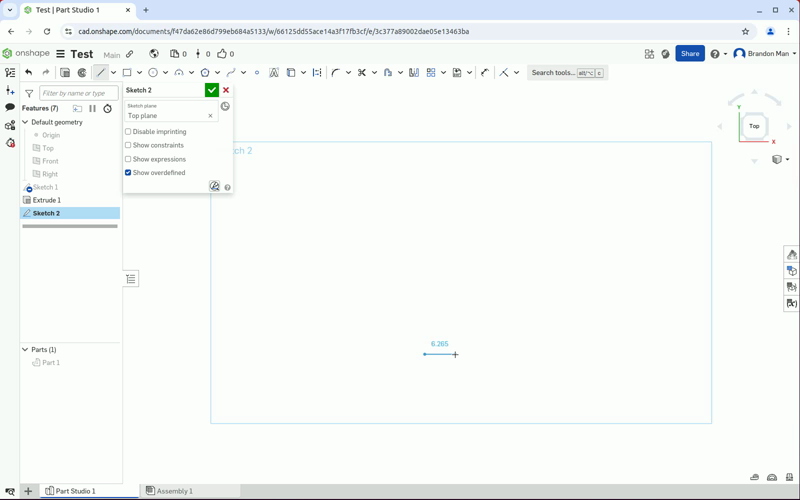
key_up(shift)
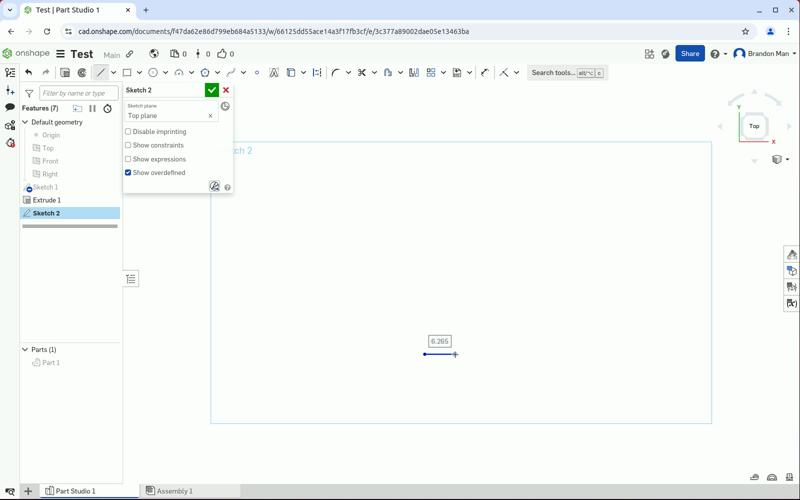
key_down(shift)
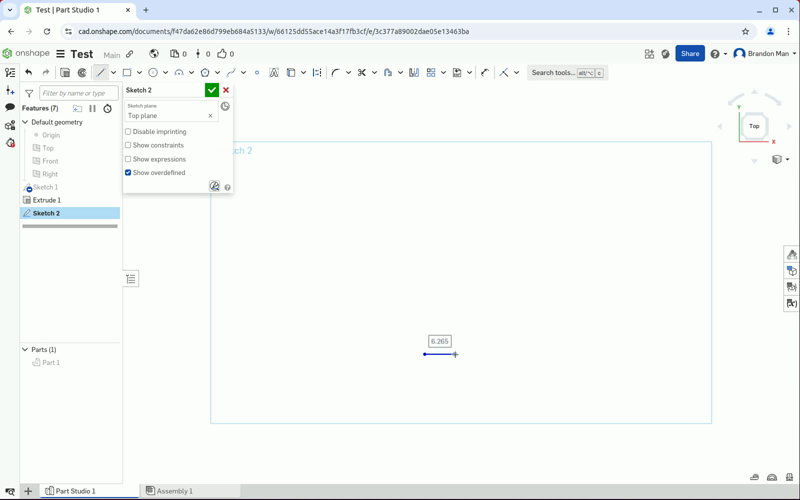
mouse_move(455, 201)
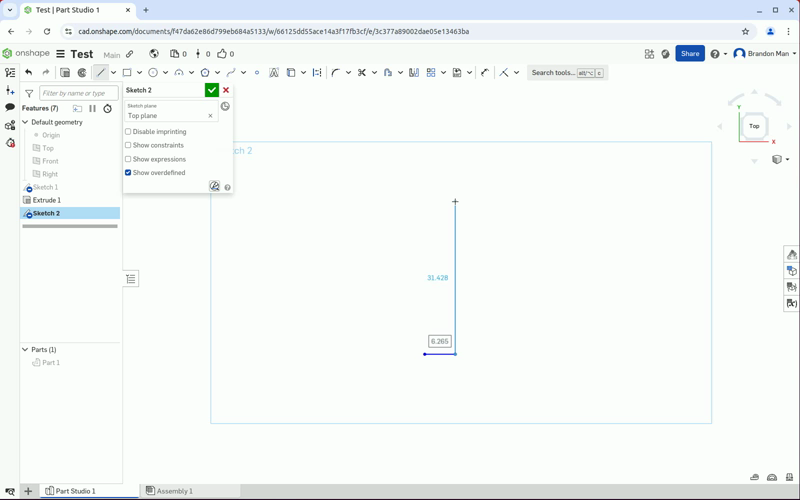
click(455, 201)
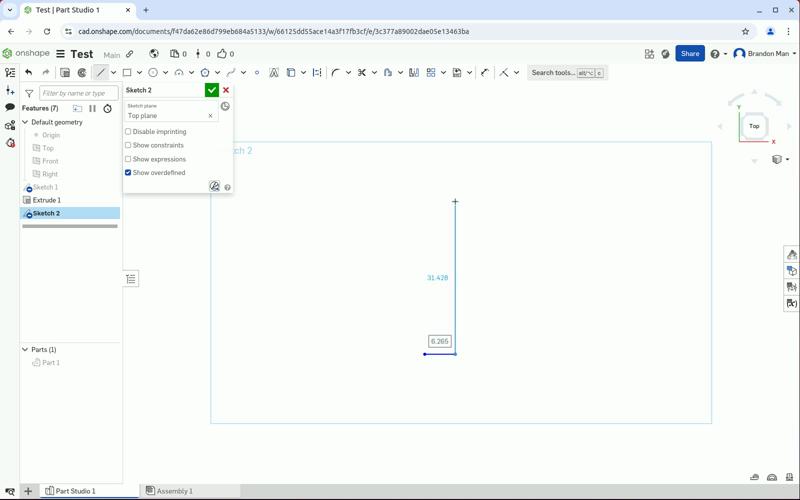
key_up(shift)
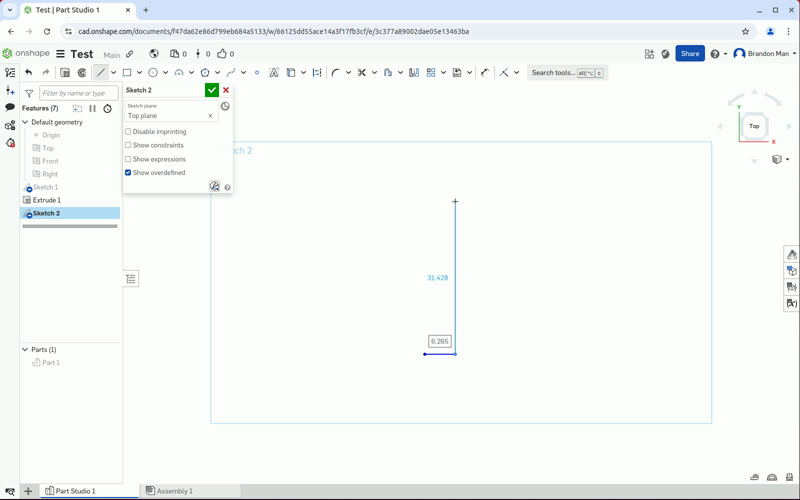
key_down(shift)
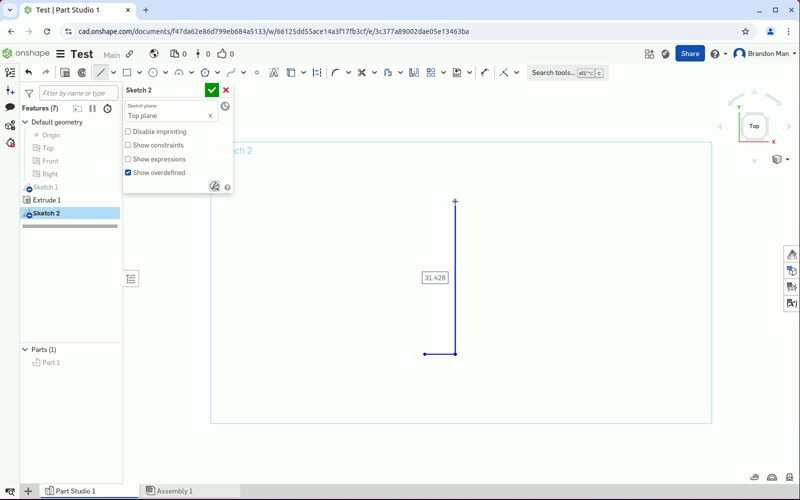
mouse_move(485, 201)
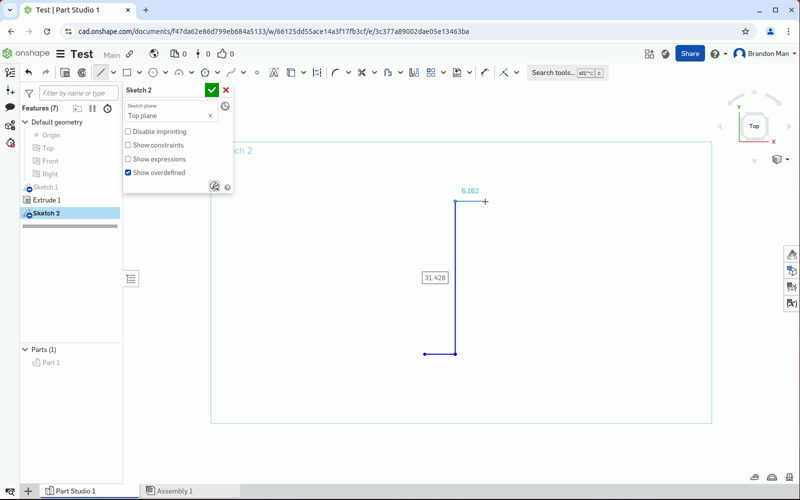
mouse_move(424, 201)
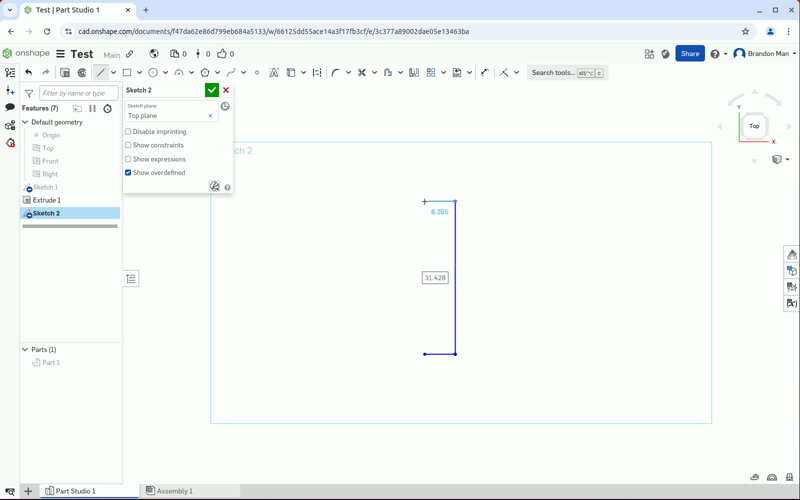
click(424, 201)
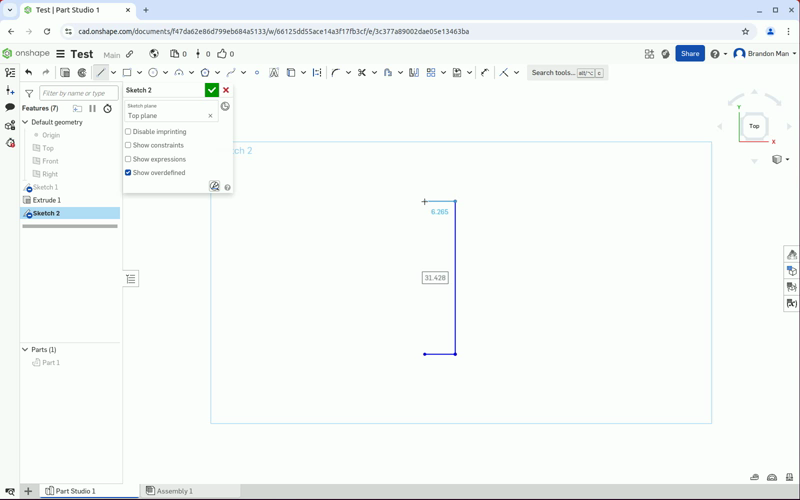
key_up(shift)
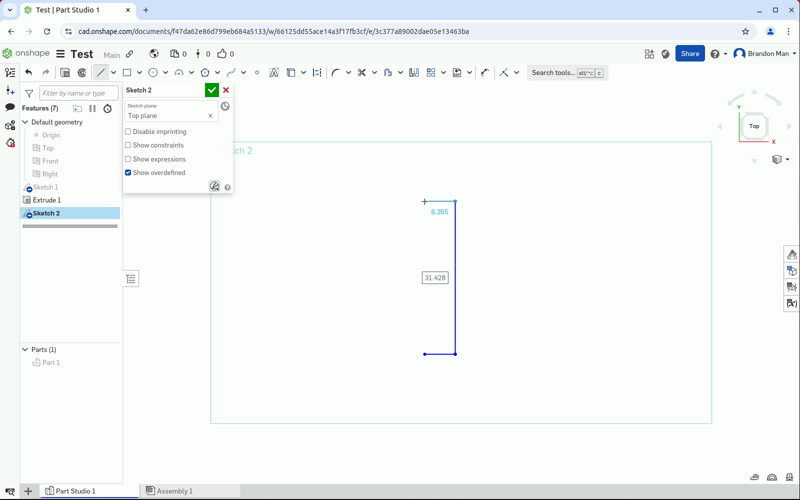
key_down(shift)
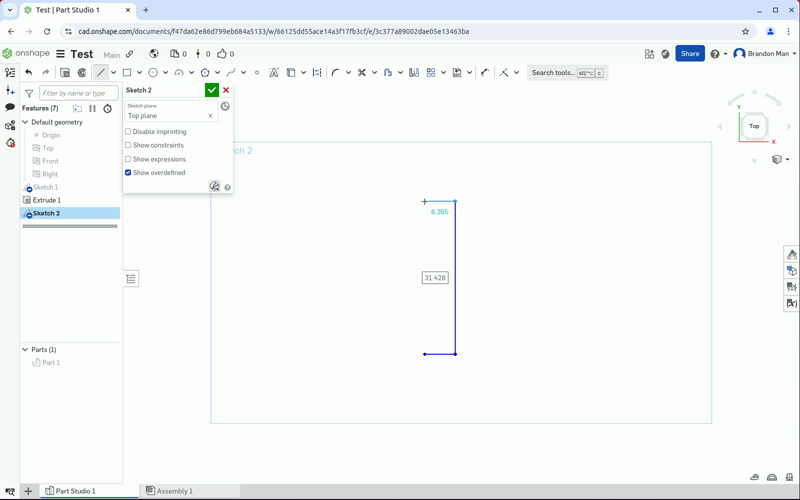
mouse_move(424, 354)
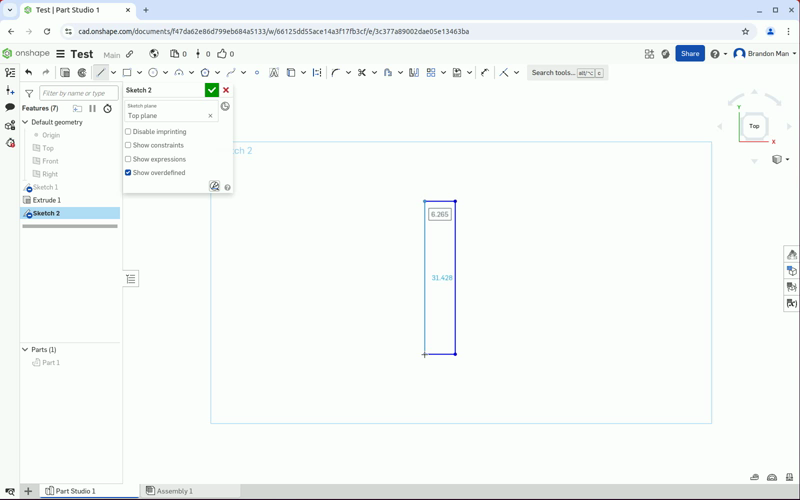
key_up(shift)
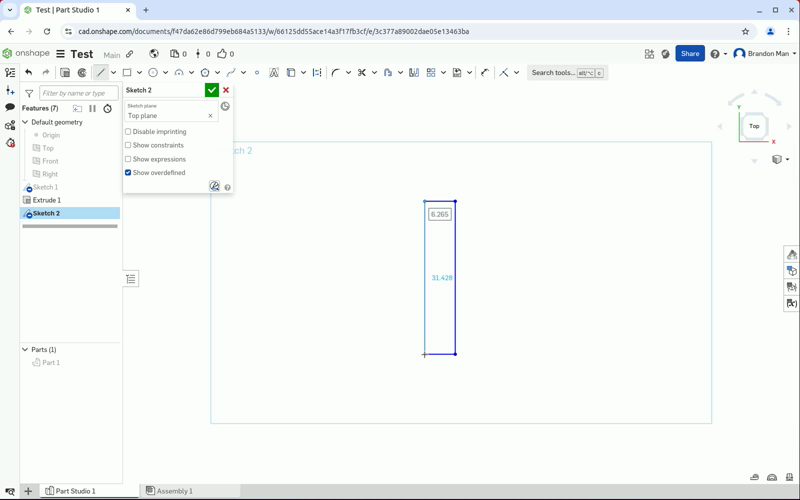
click(424, 354)
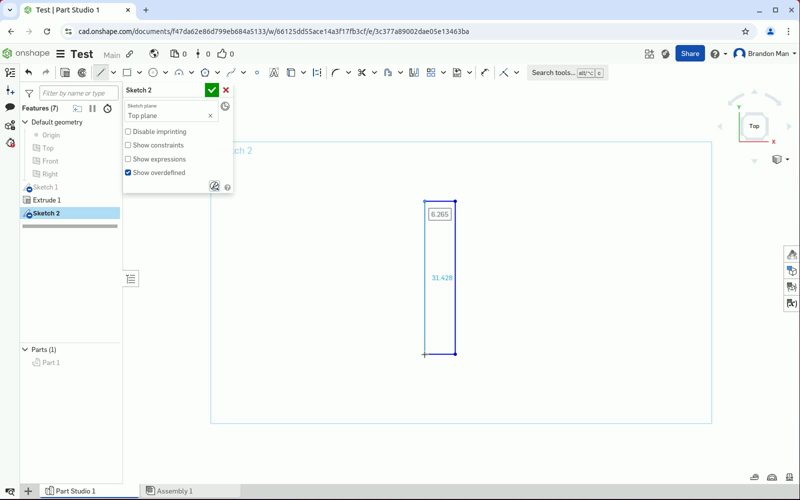
key(esc)
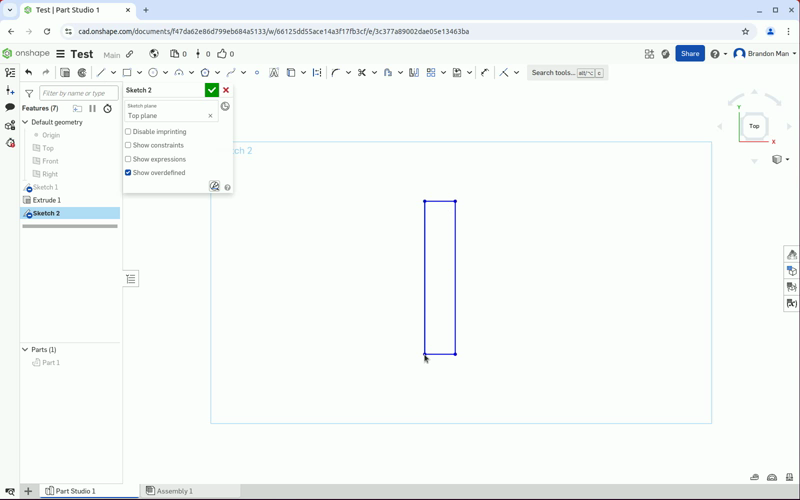
mouse_move(441, 207)
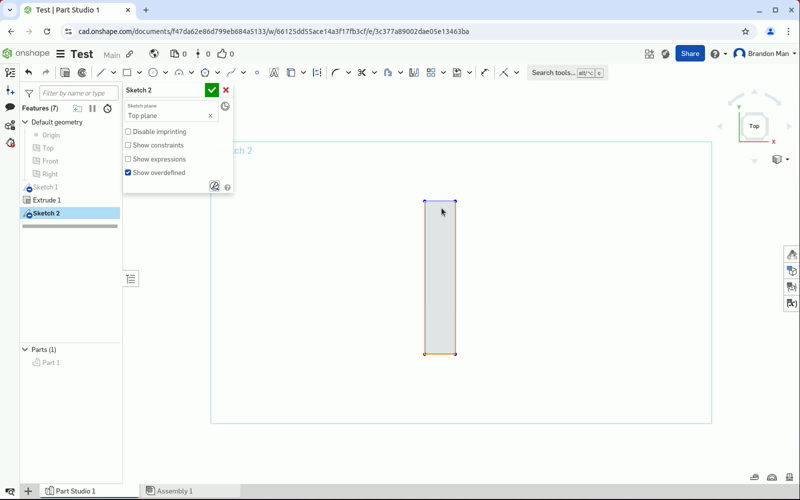
click(441, 207)
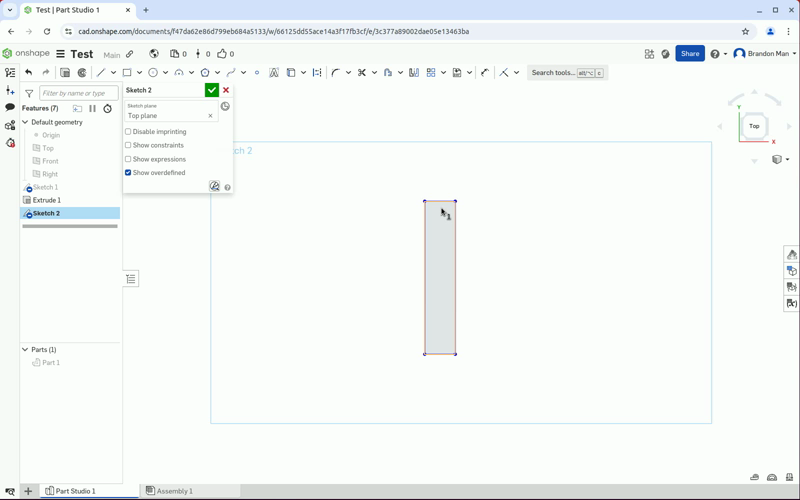
mouse_move(73, 352)
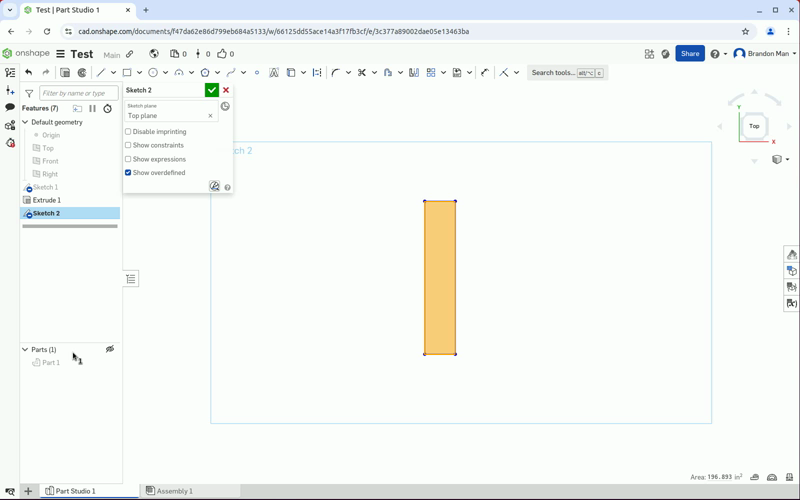
key(shift+y)
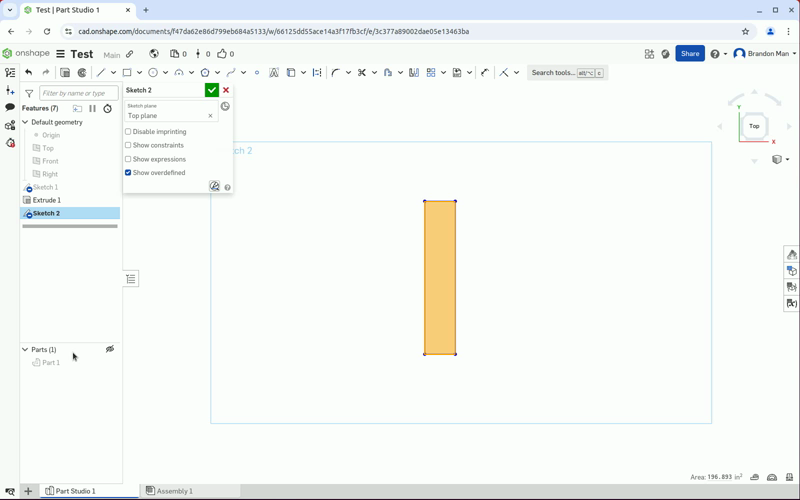
key(shift+e)
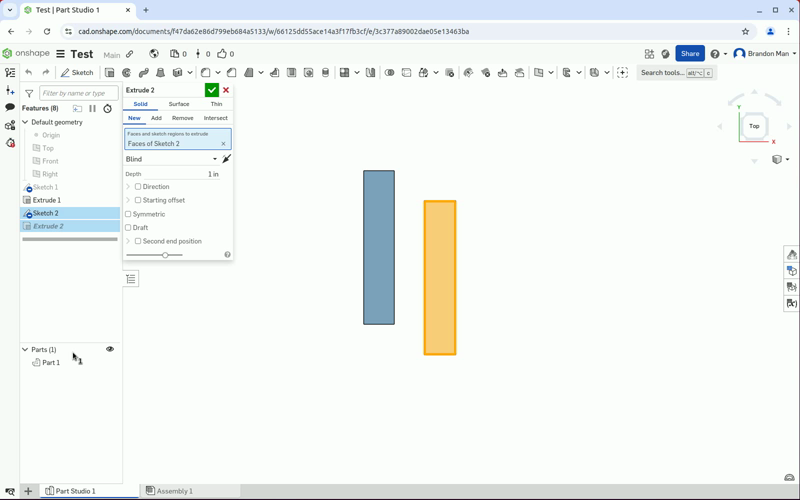
mouse_move(143, 106)
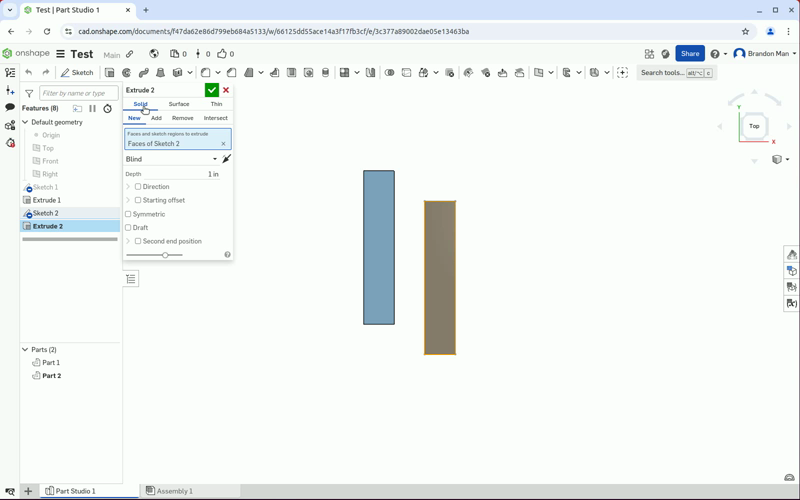
click(143, 106)
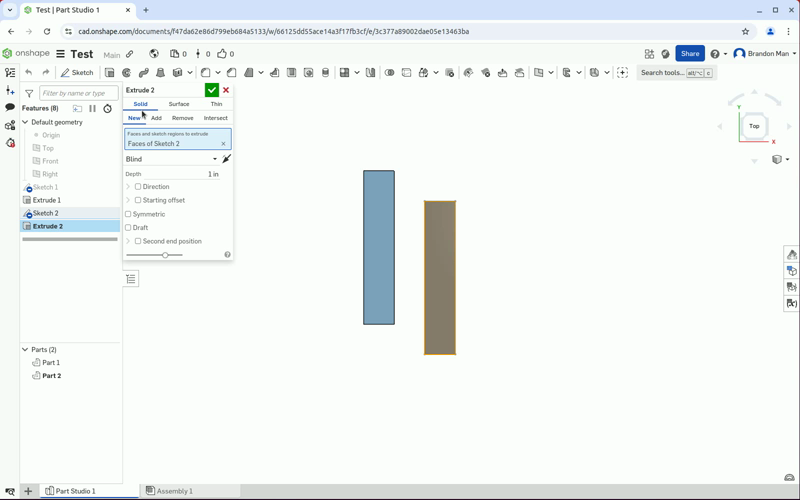
mouse_move(137, 120)
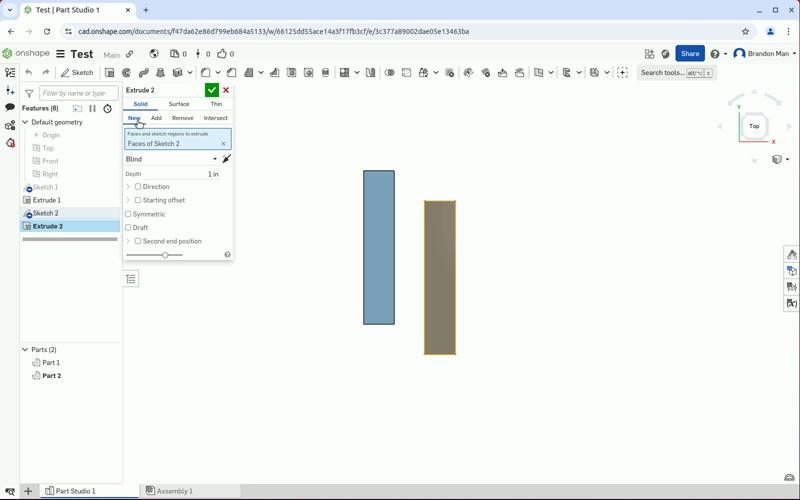
click(137, 120)
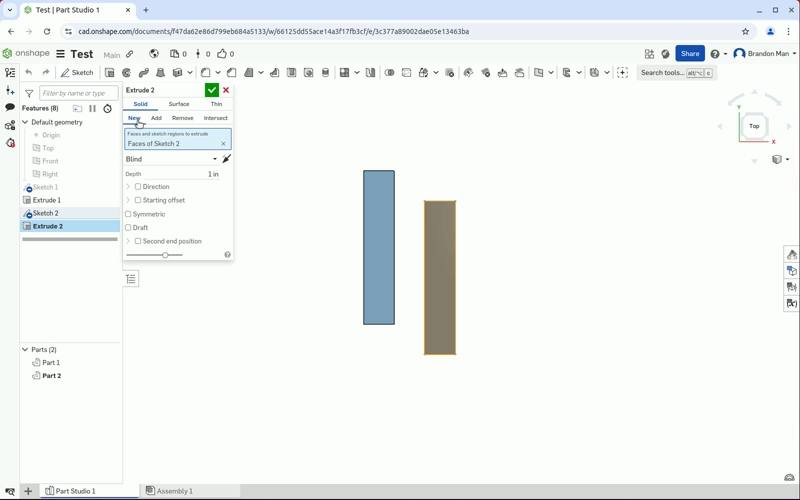
key(tab, 4)
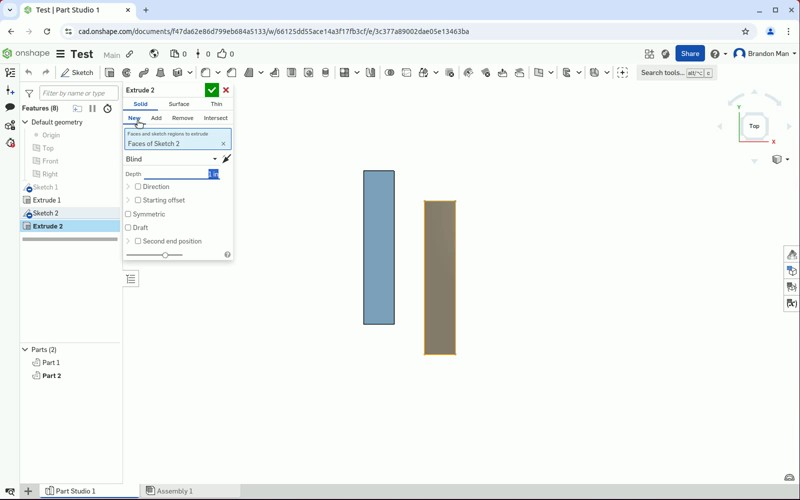
text(7.462)
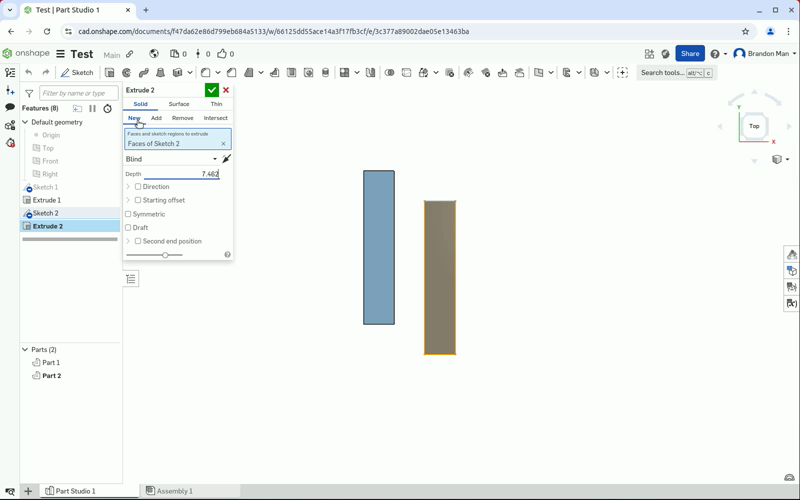
key(enter)
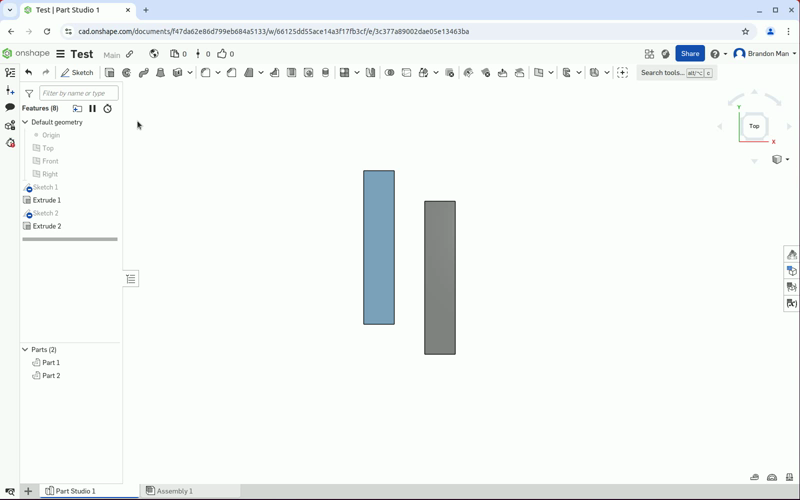
key(shift+h)
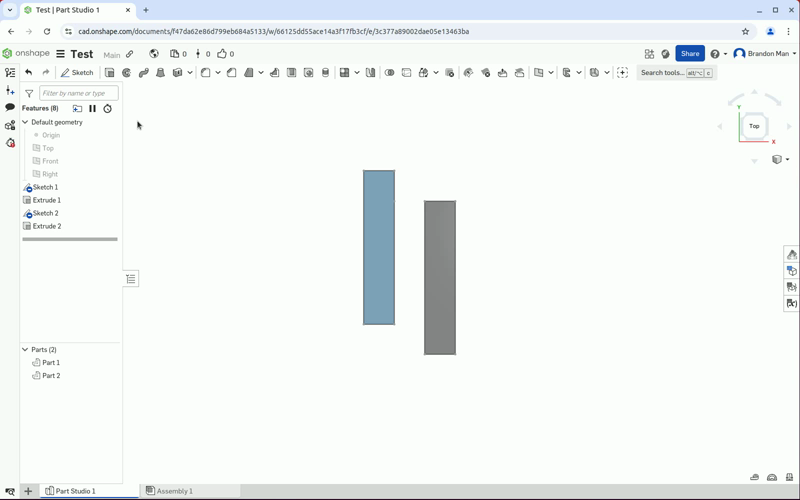
key(shift+h)
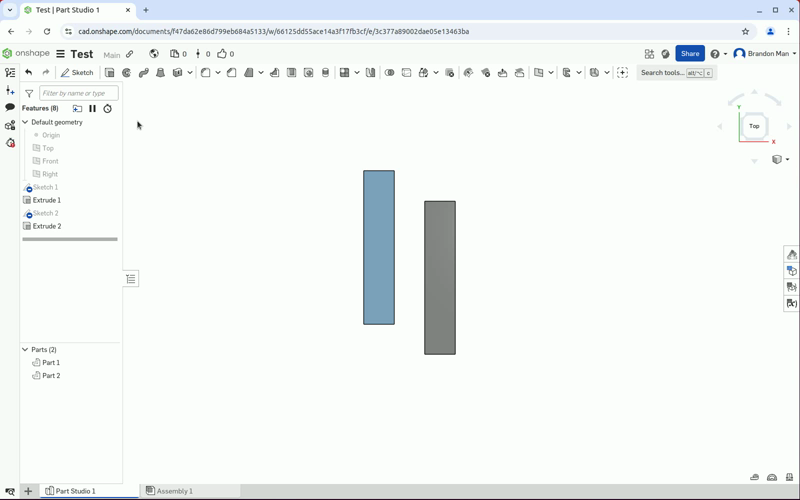
mouse_move(73, 189)
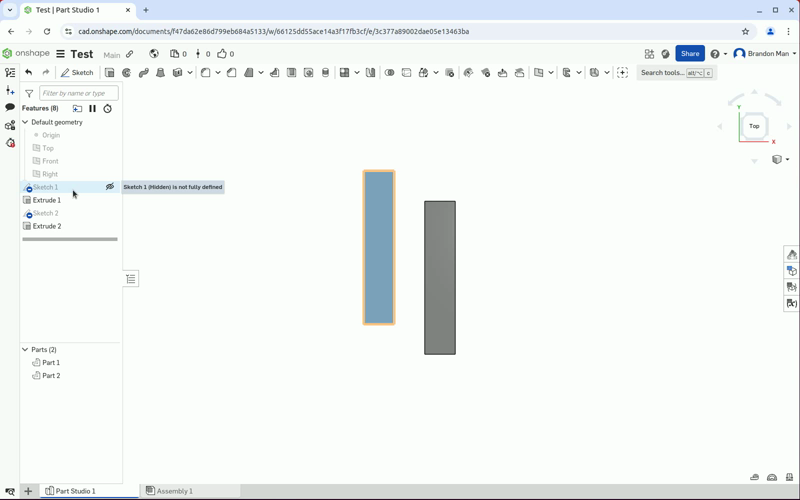
click(73, 189)
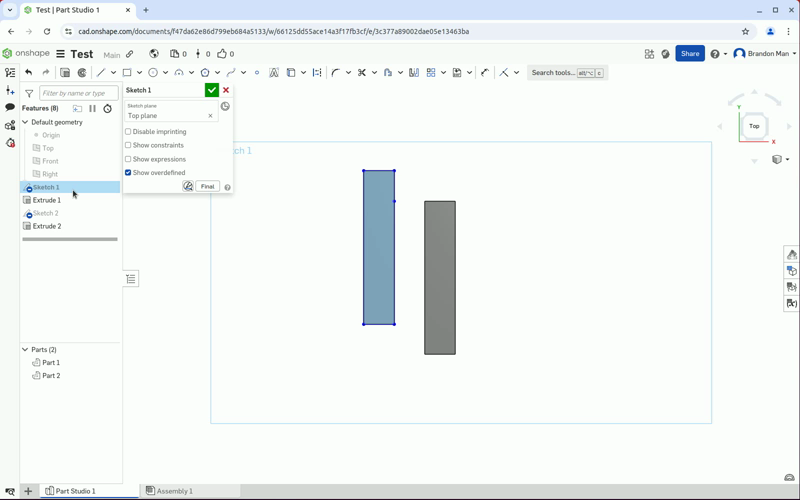
mouse_move(229, 92)
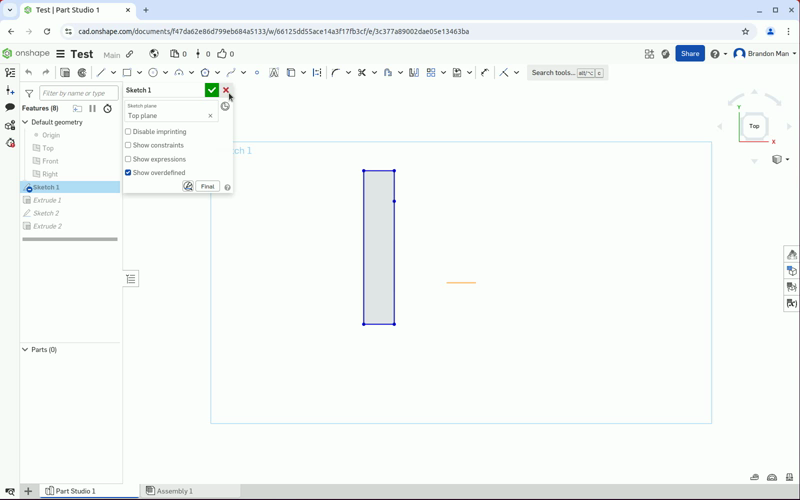
click(229, 92)
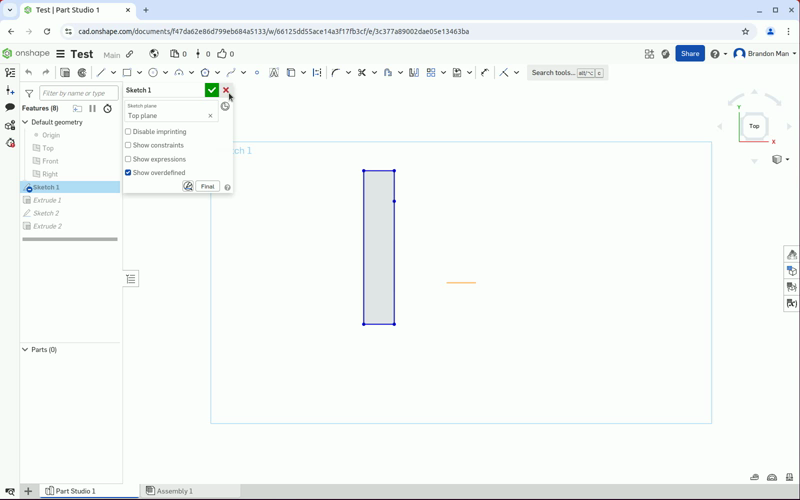
key(shift+s)
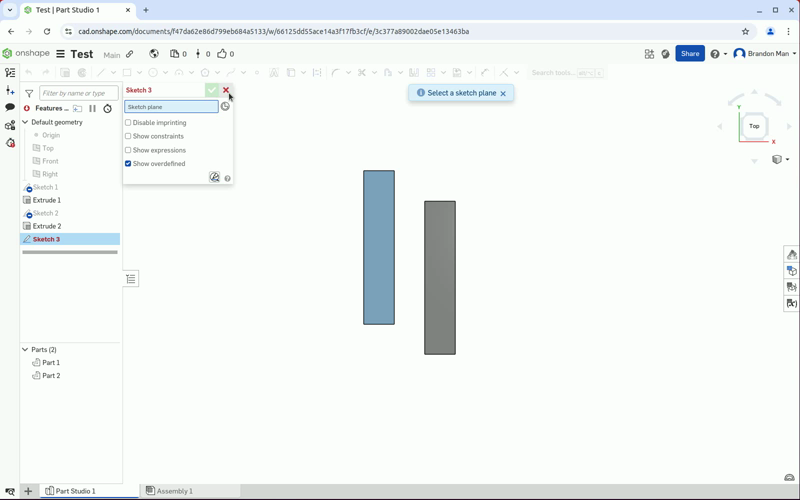
mouse_move(73, 150)
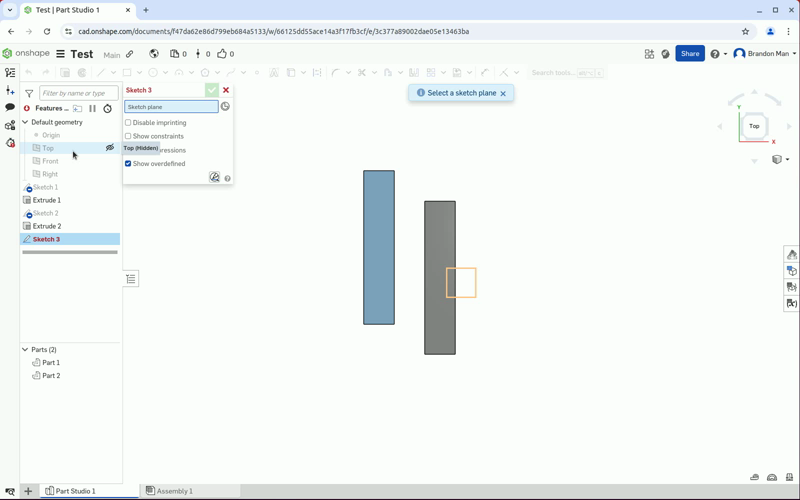
click(73, 150)
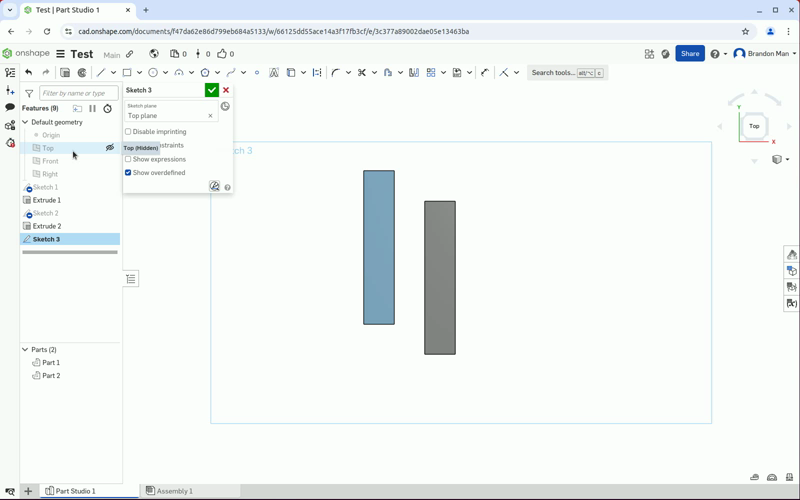
mouse_move(73, 352)
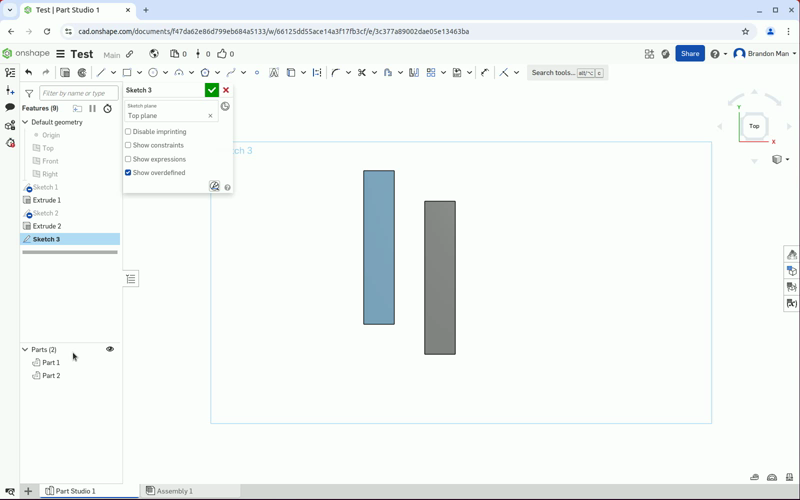
key(y)
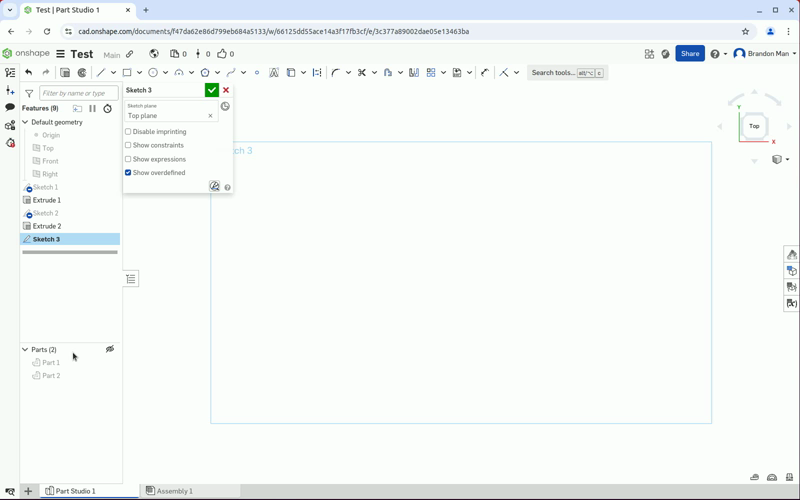
key(l)
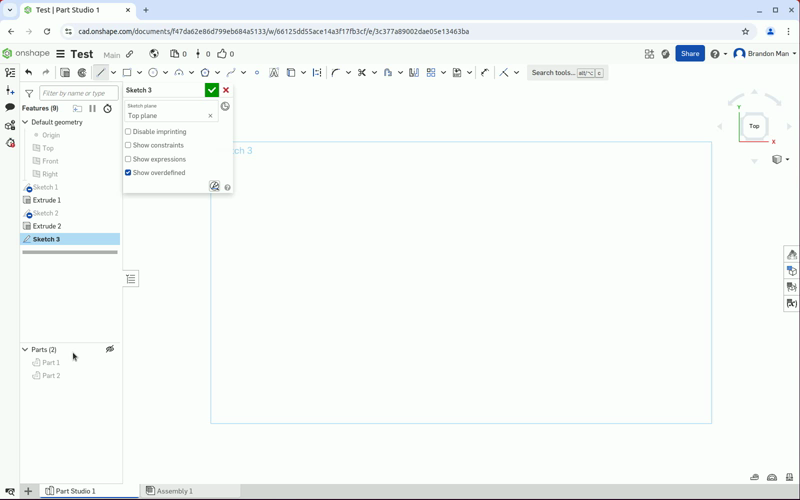
key_down(shift)
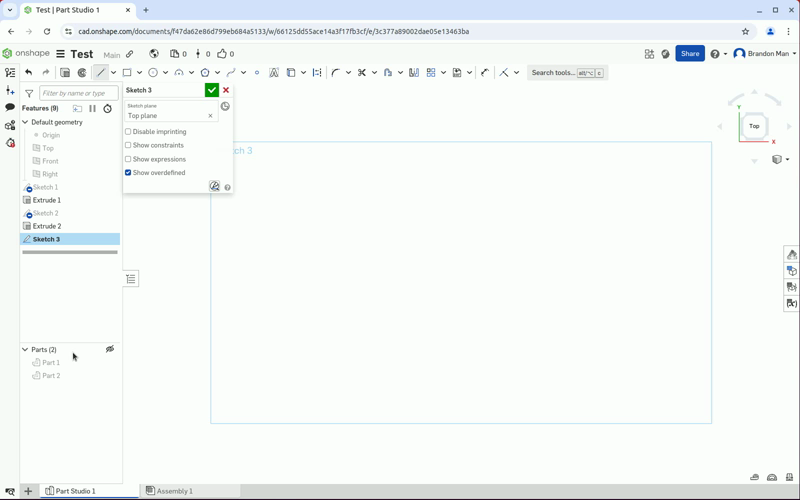
mouse_move(393, 354)
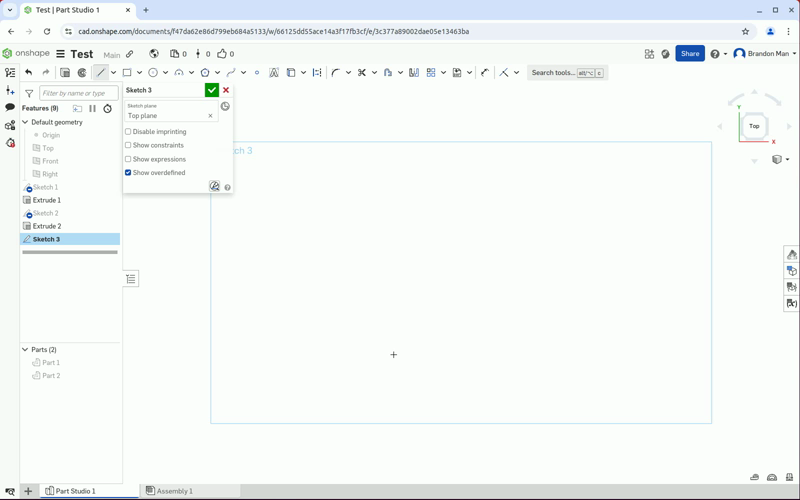
click(393, 354)
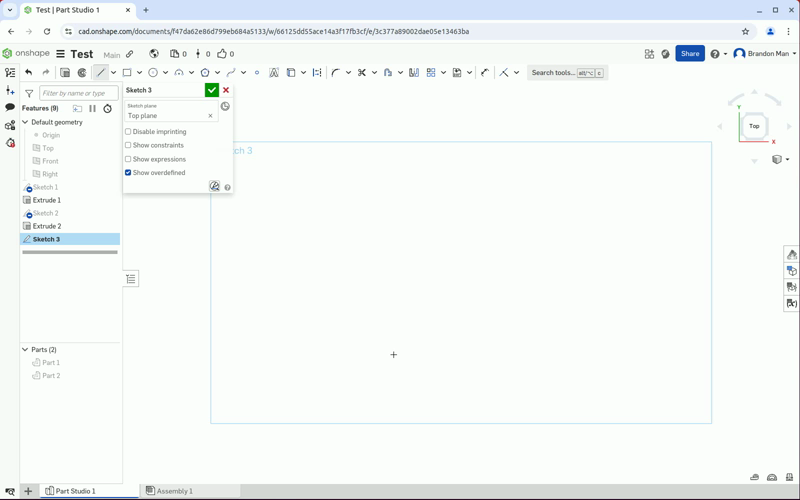
key_up(shift)
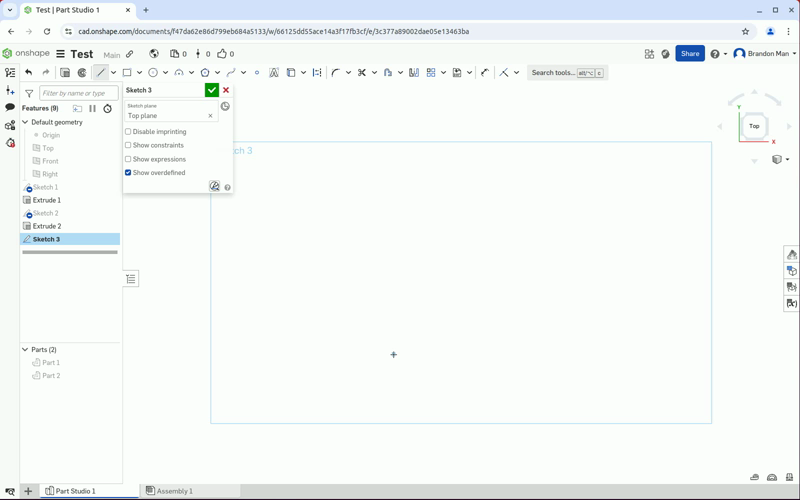
key_down(shift)
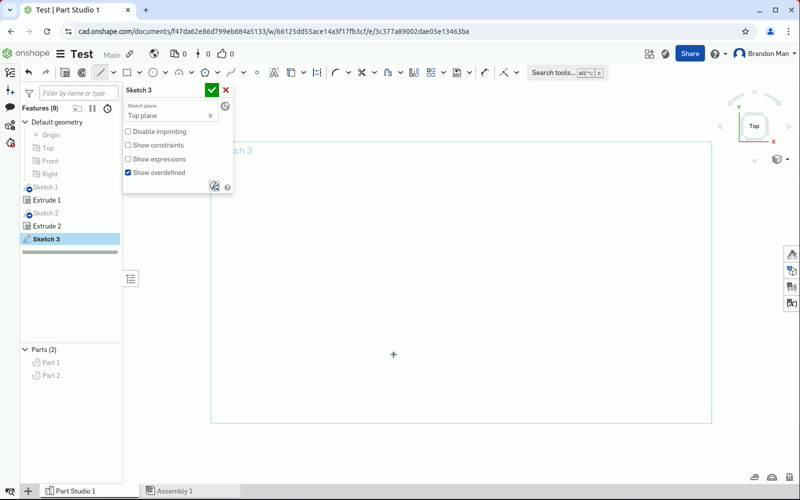
mouse_move(423, 354)
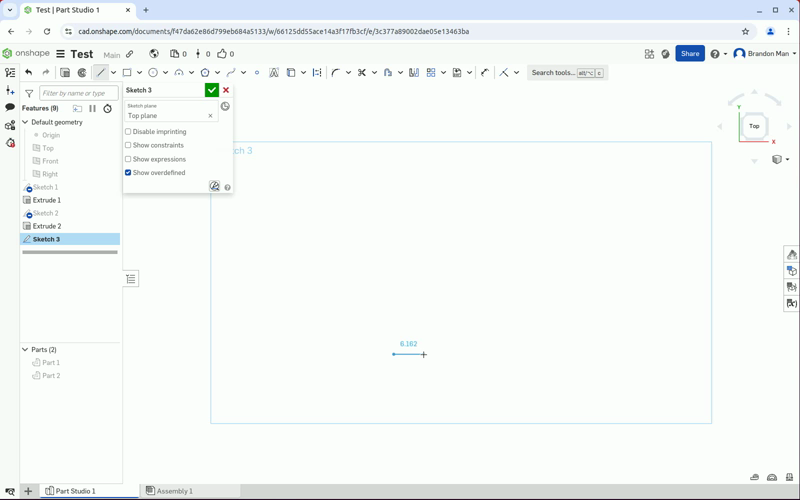
mouse_move(424, 354)
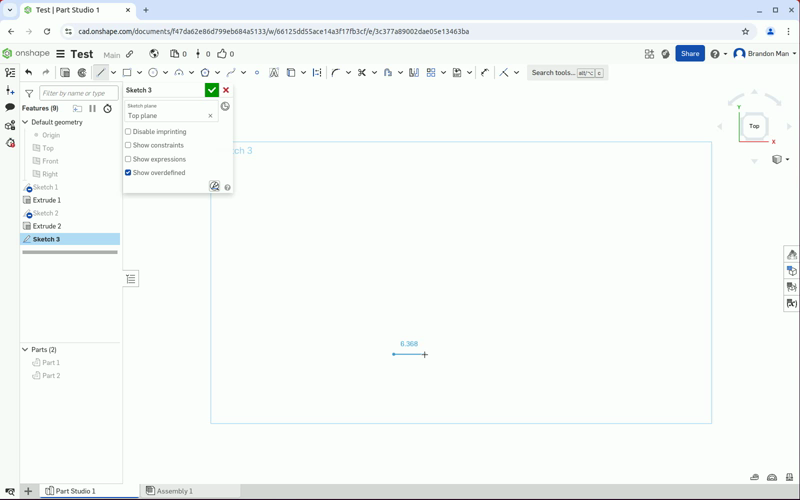
click(424, 354)
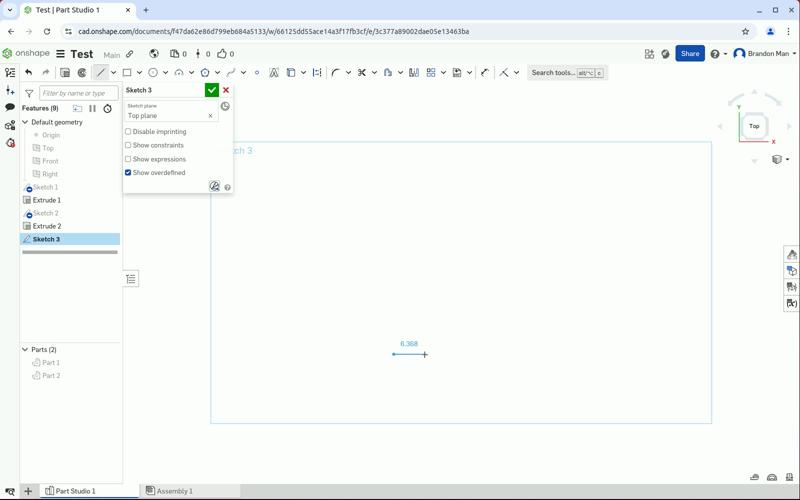
key_up(shift)
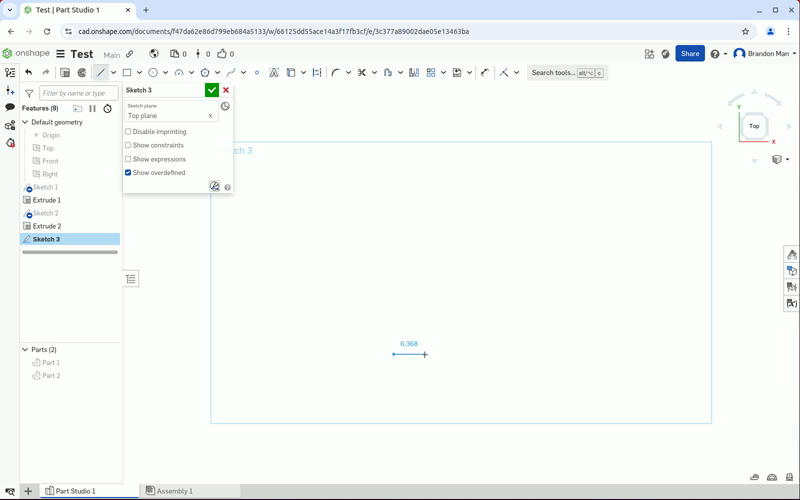
key_down(shift)
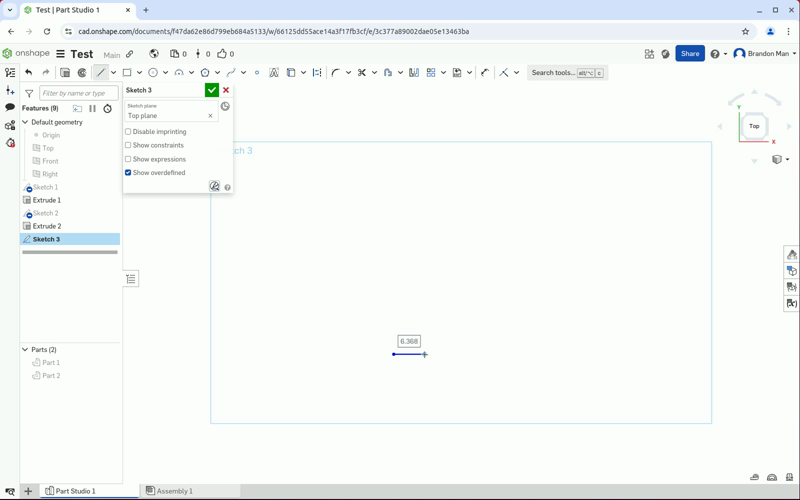
mouse_move(424, 201)
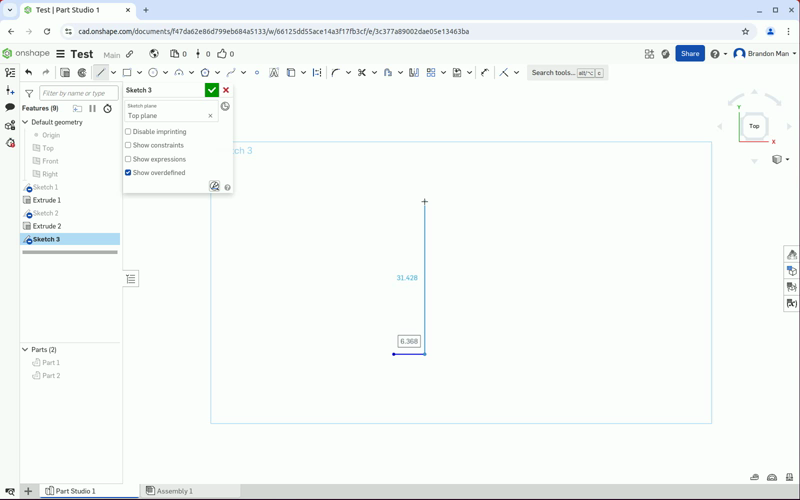
click(424, 201)
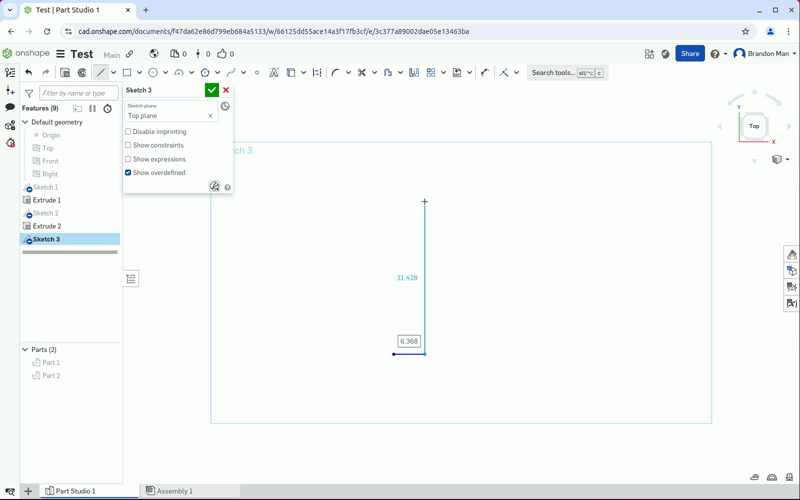
key_up(shift)
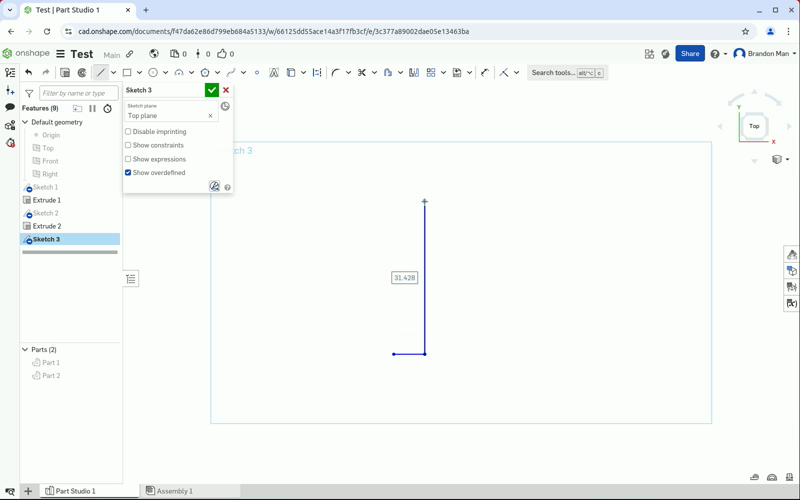
key_down(shift)
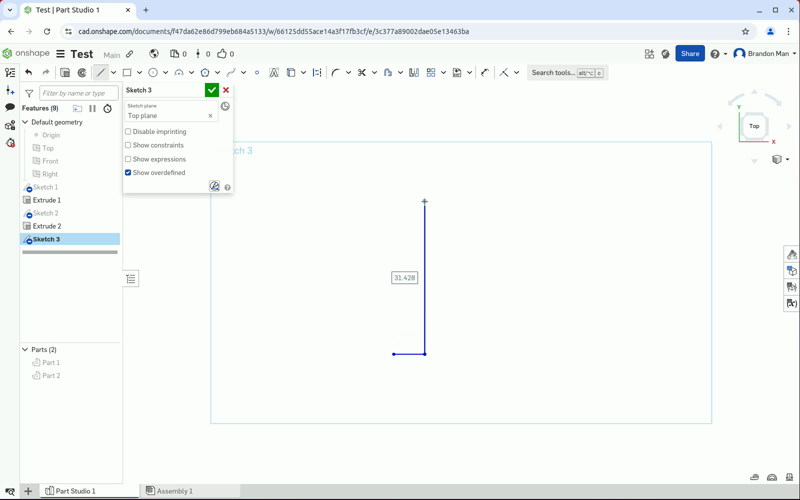
mouse_move(454, 201)
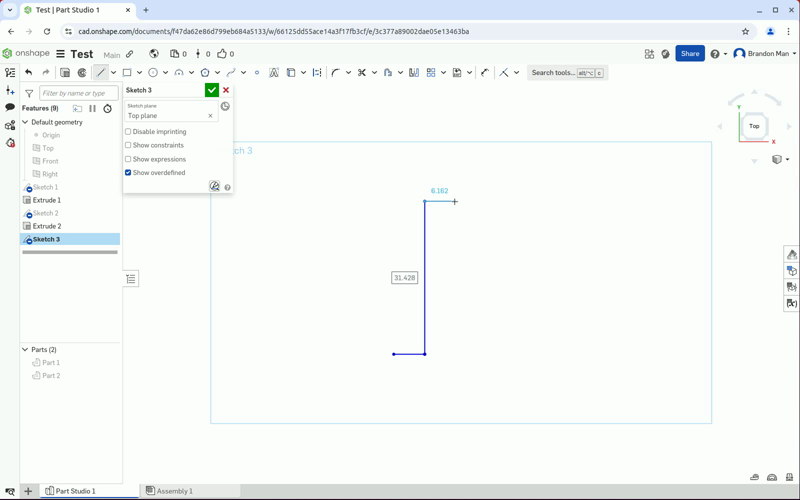
mouse_move(393, 201)
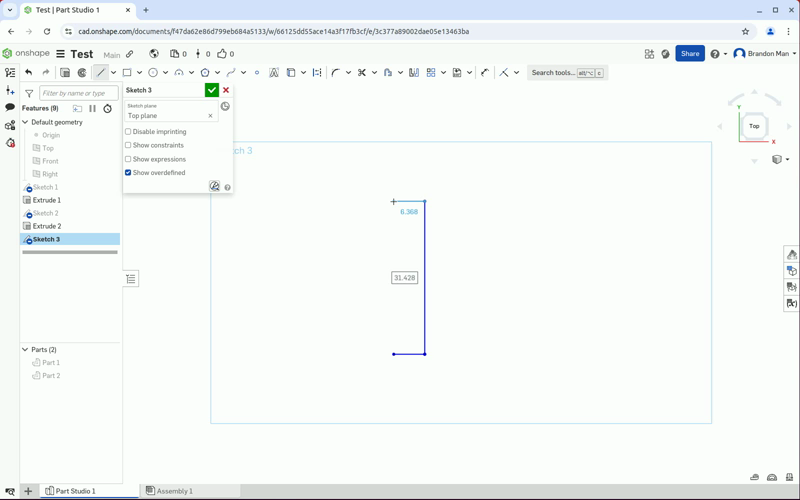
click(393, 201)
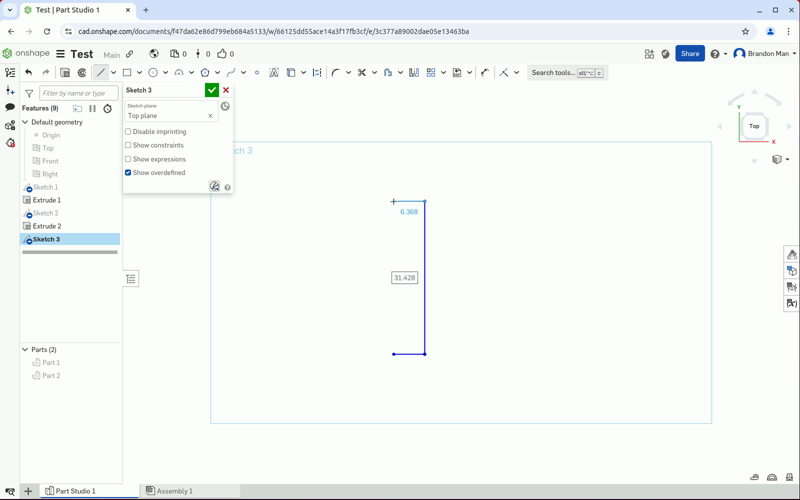
key_up(shift)
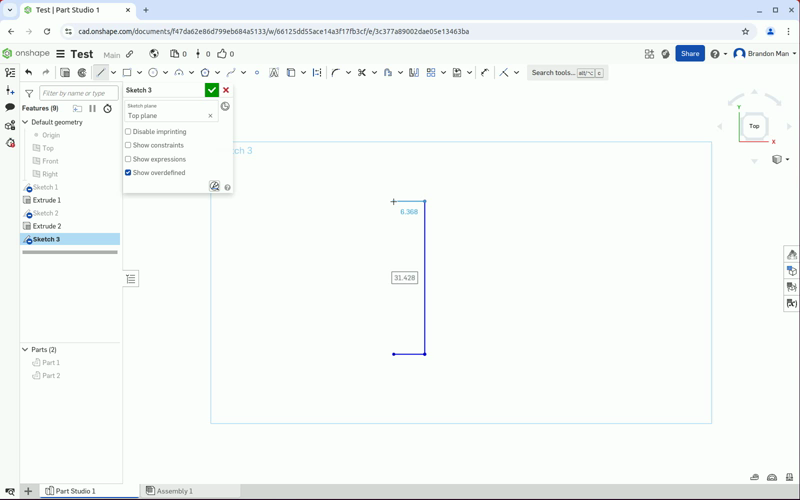
key_down(shift)
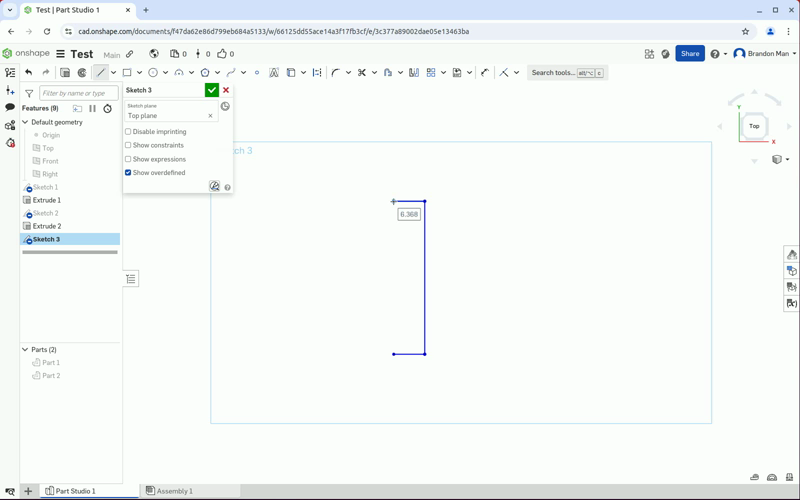
mouse_move(393, 323)
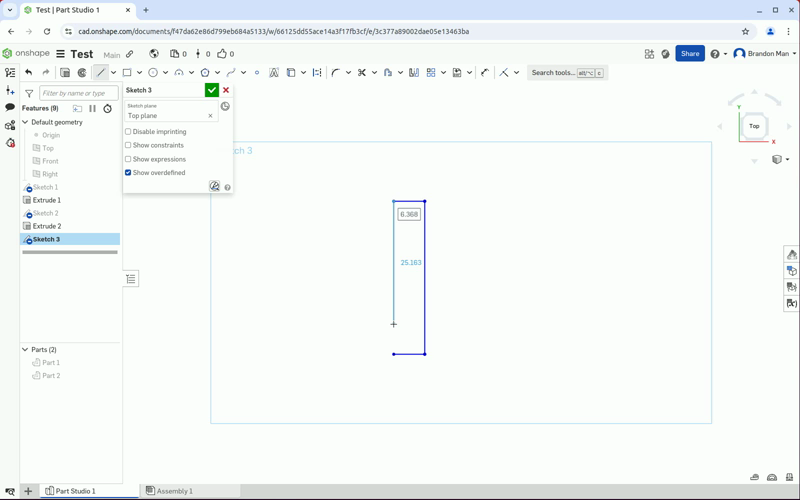
click(393, 323)
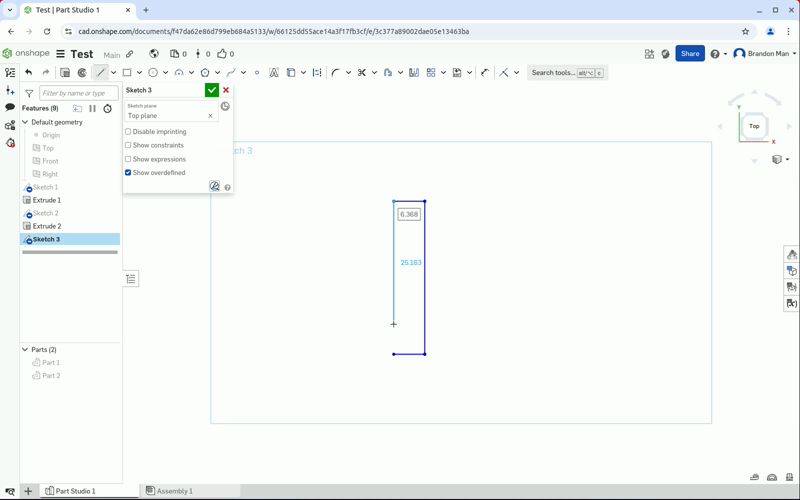
key_up(shift)
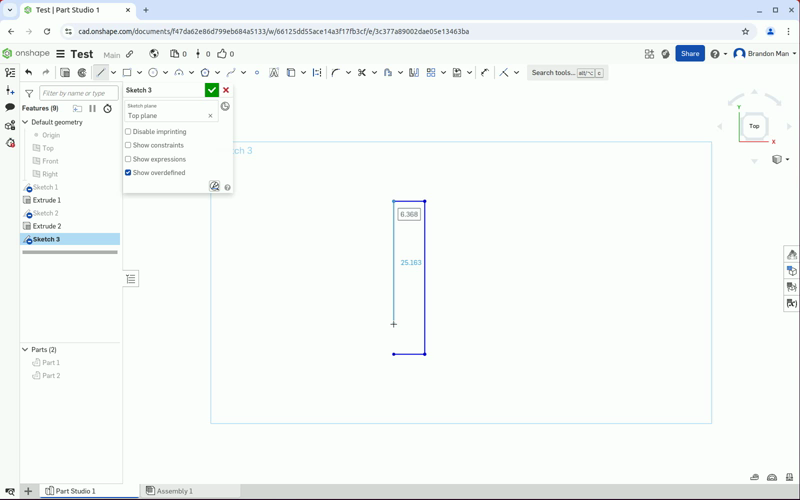
mouse_move(423, 323)
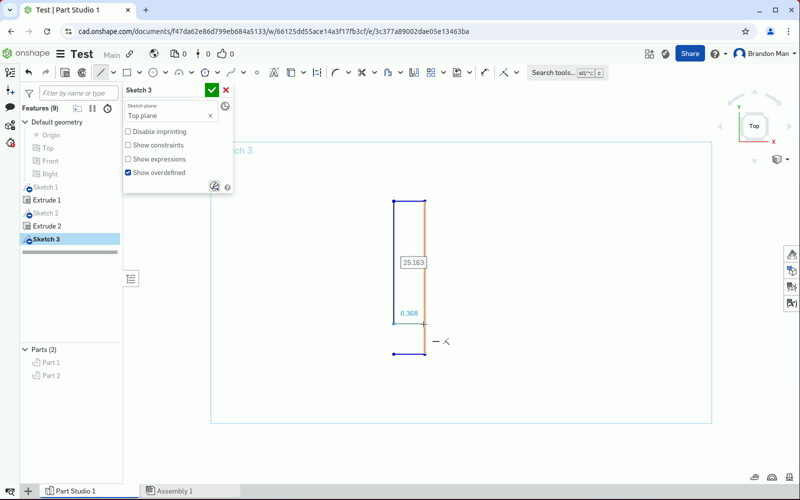
key_down(shift)
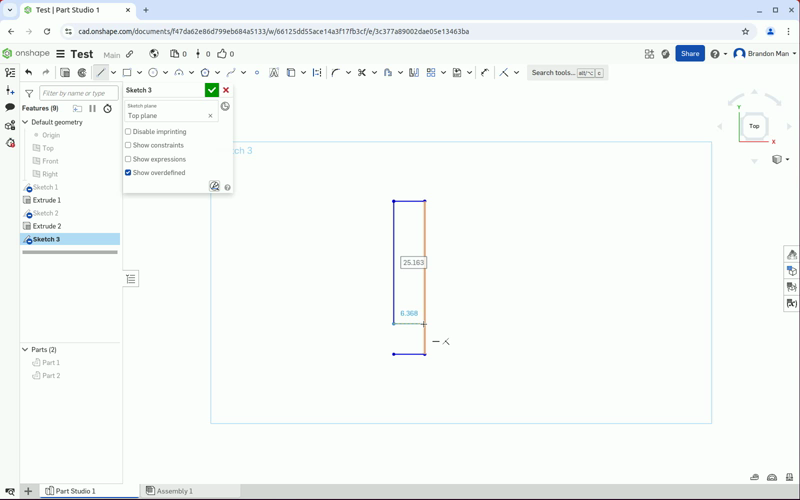
mouse_move(393, 354)
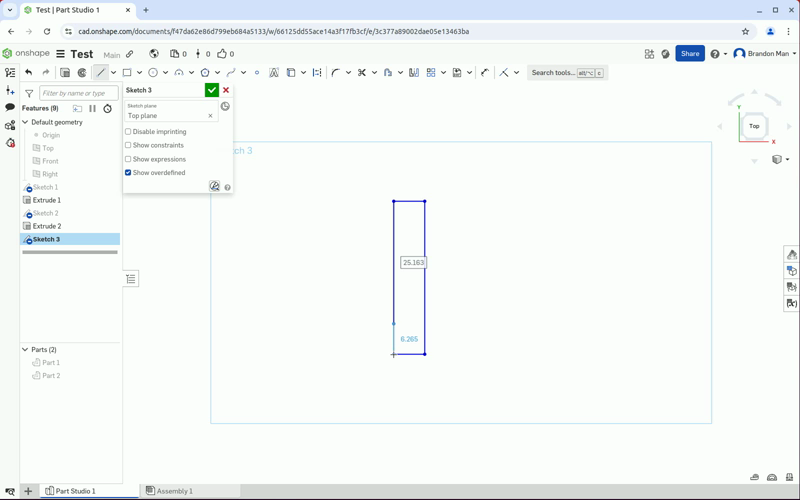
key_up(shift)
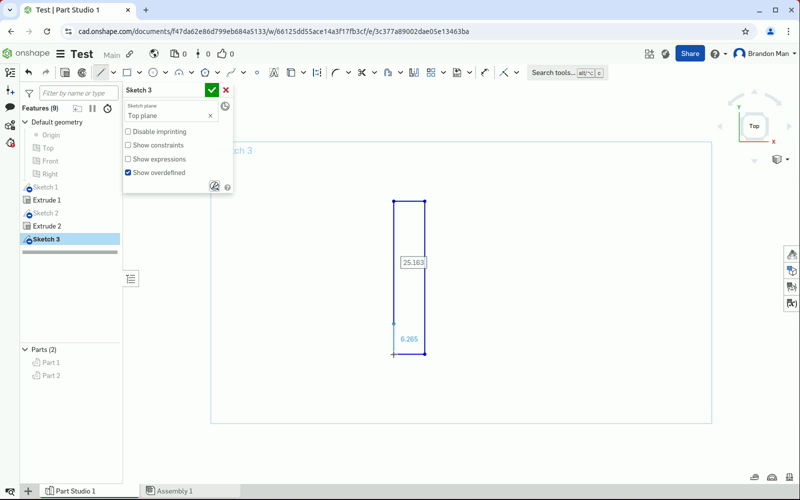
click(393, 354)
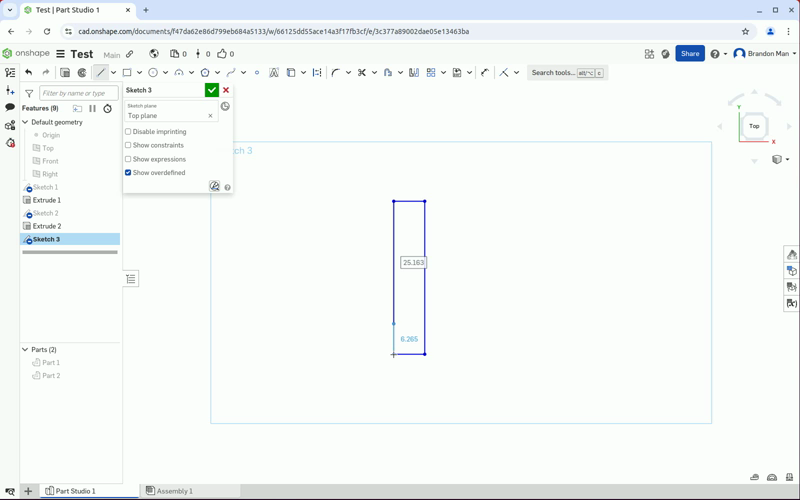
key(esc)
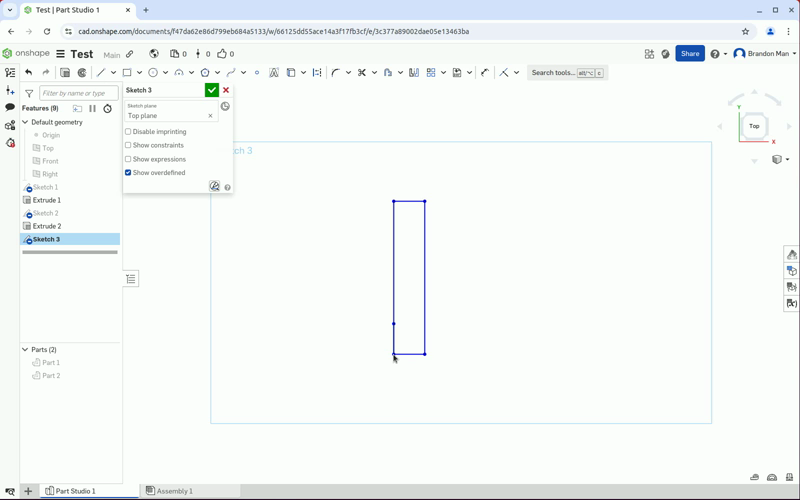
mouse_move(411, 286)
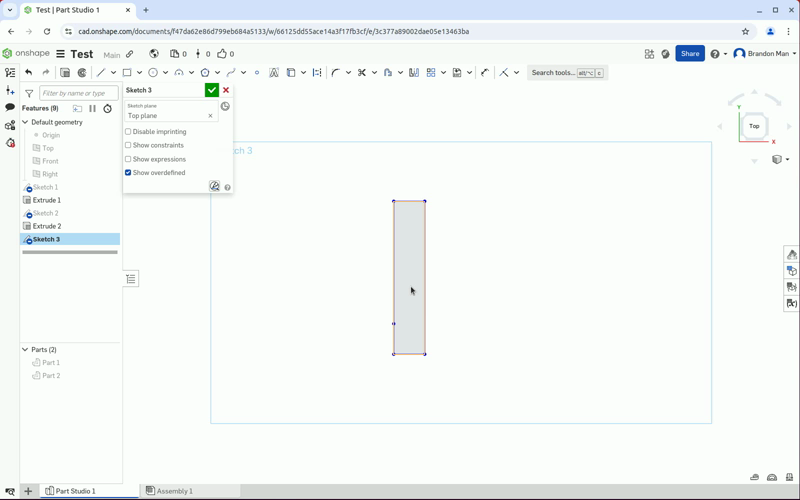
click(411, 286)
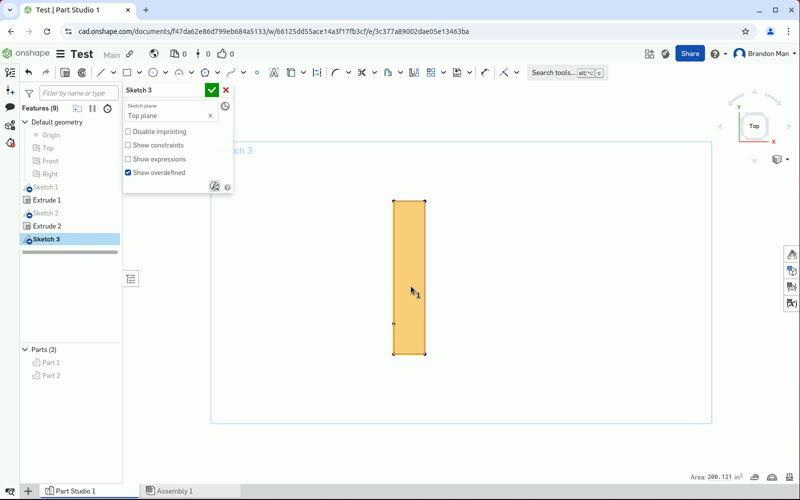
mouse_move(73, 352)
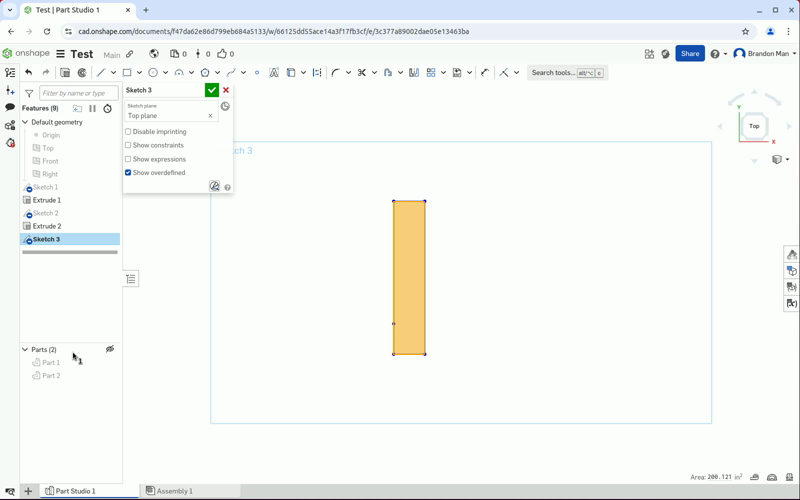
key(shift+y)
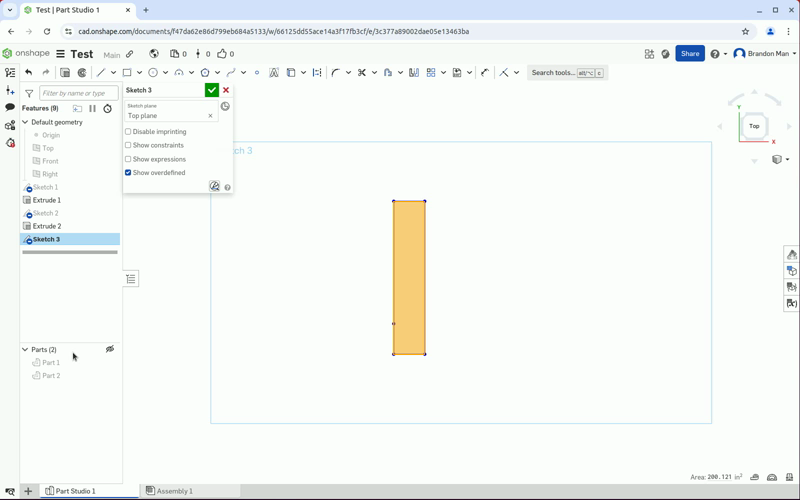
key(shift+e)
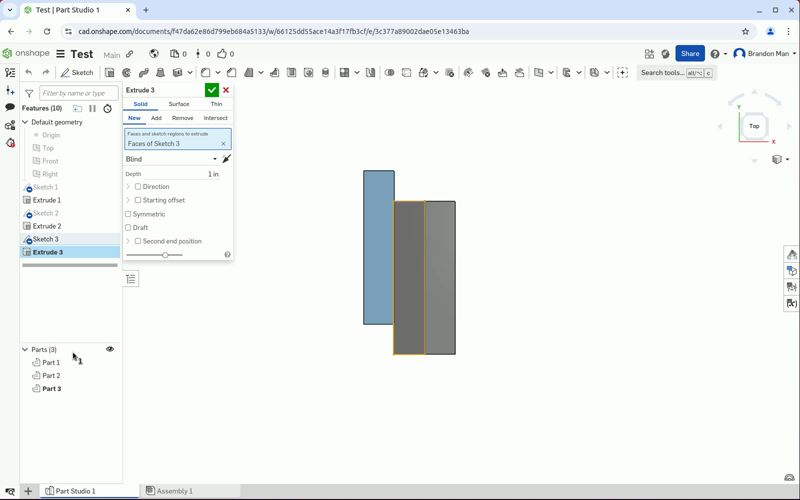
mouse_move(143, 106)
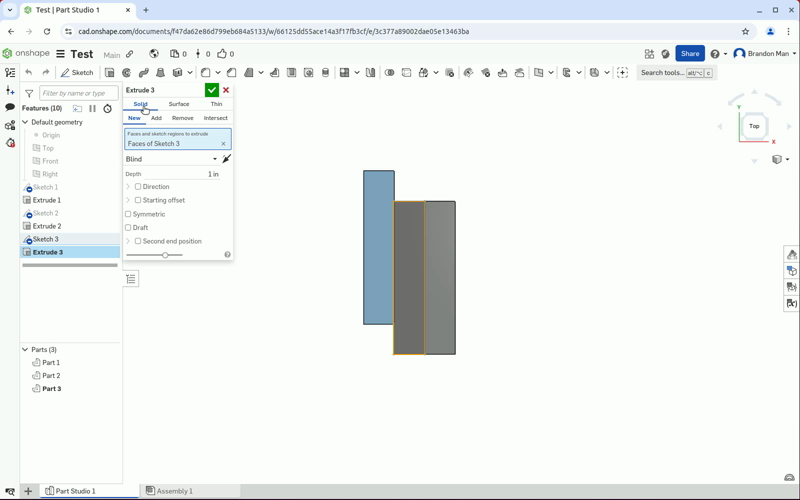
click(143, 106)
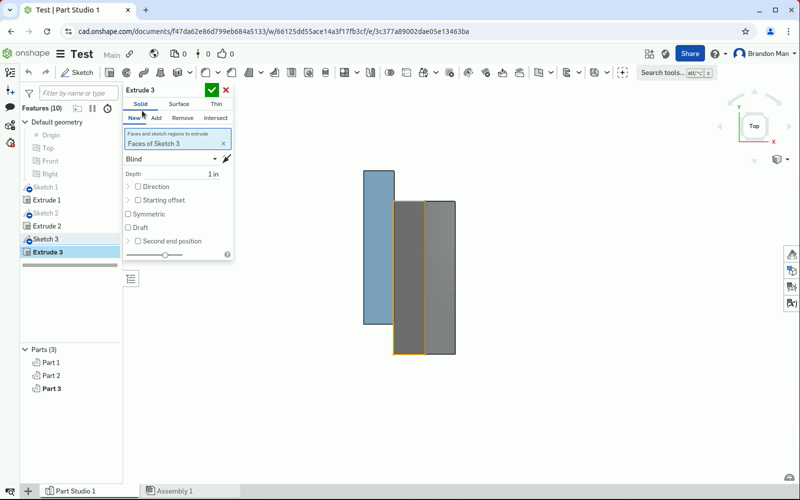
mouse_move(137, 120)
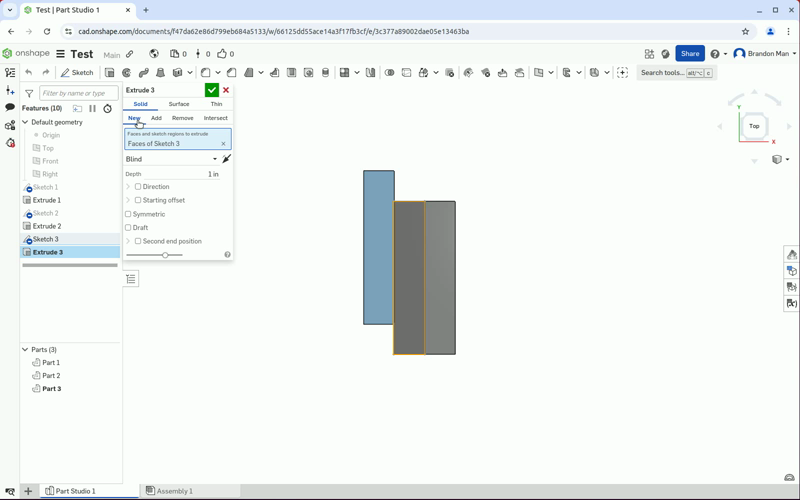
click(137, 120)
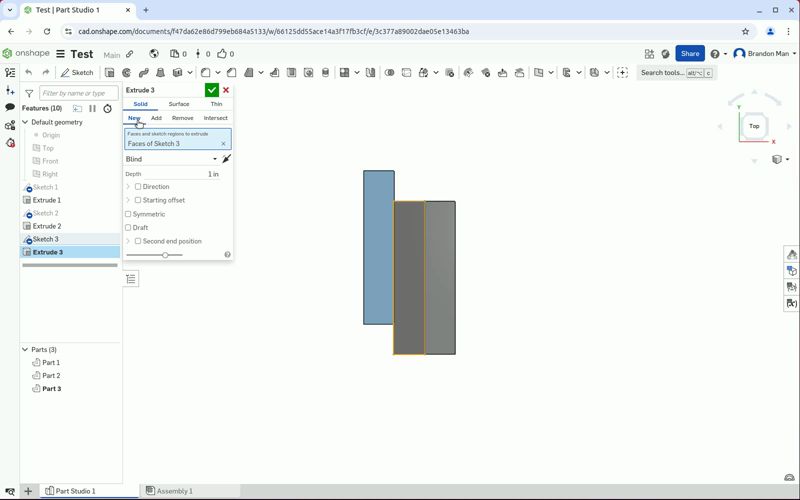
key(tab, 4)
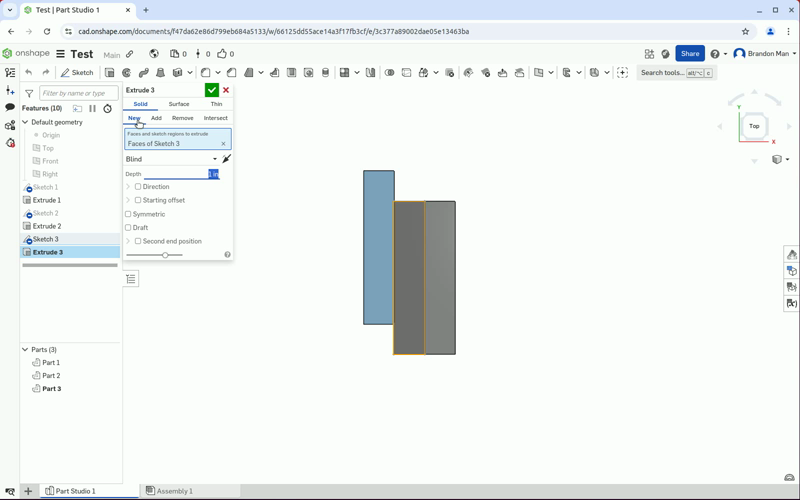
text(7.462)
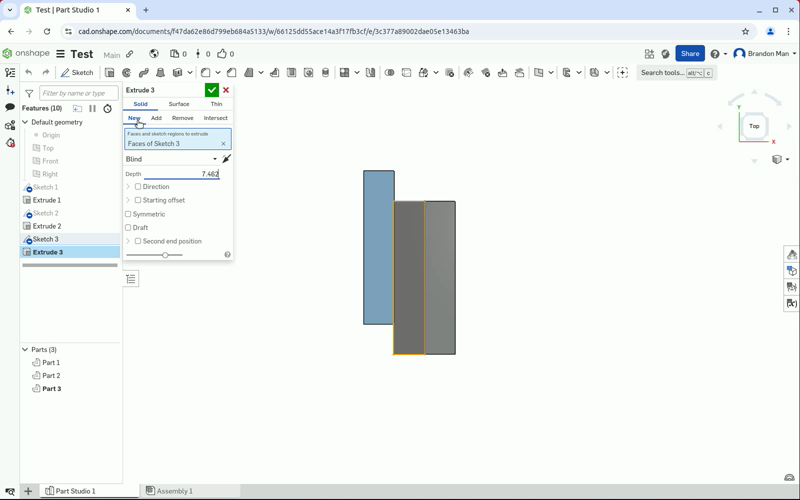
key(enter)
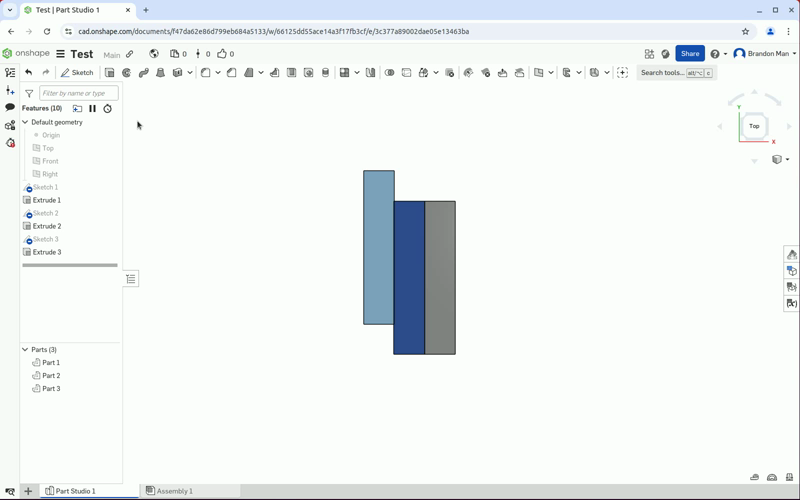
key(shift+h)
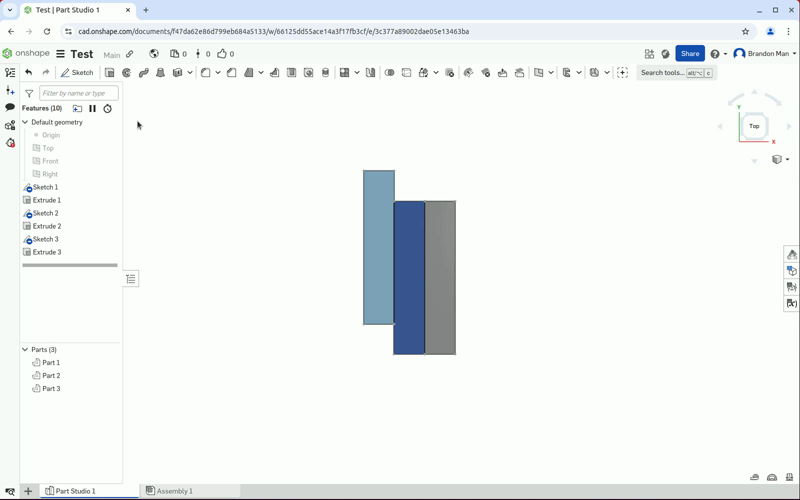
key(shift+h)
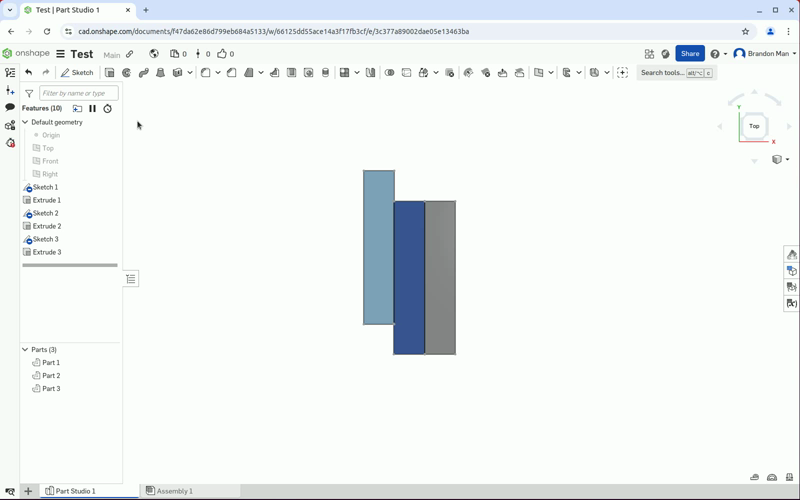
key(shift+7)
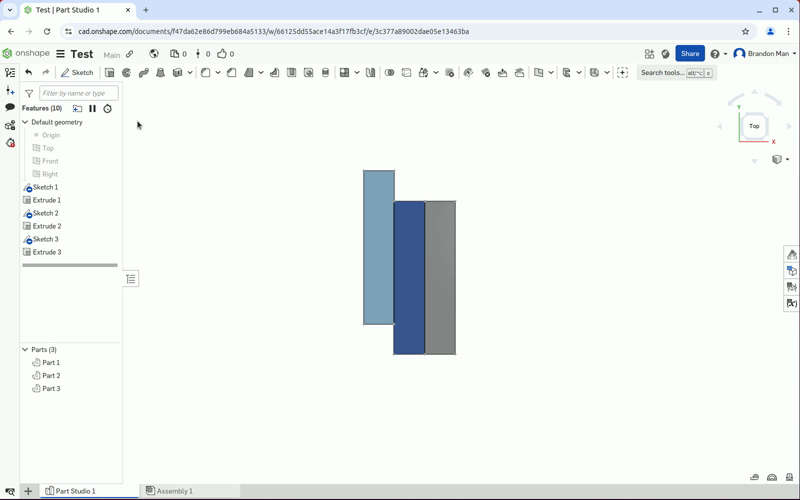
key(up, 3)
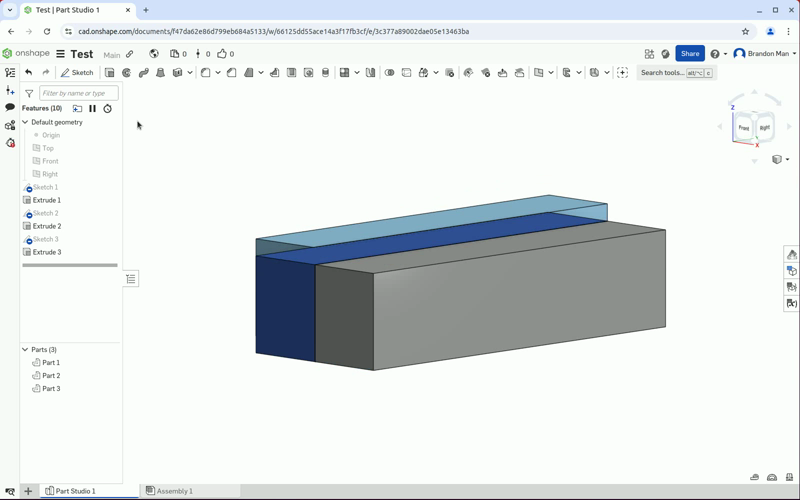
key(left, 3)
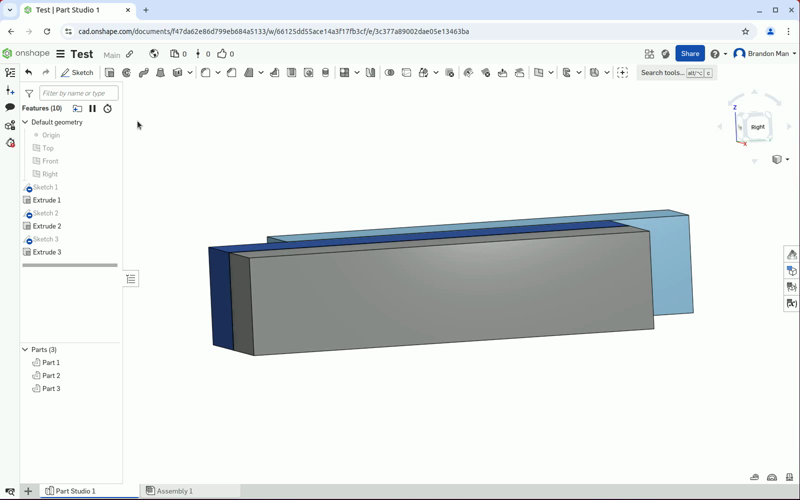
key(right, 3)
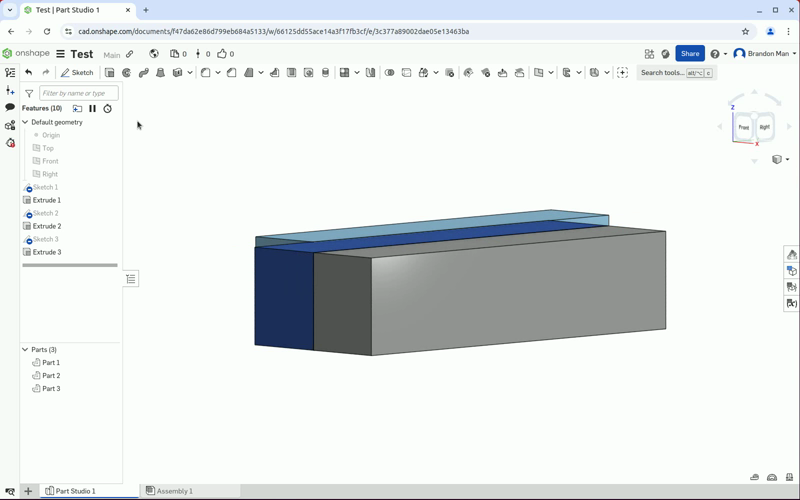
key(down, 3)
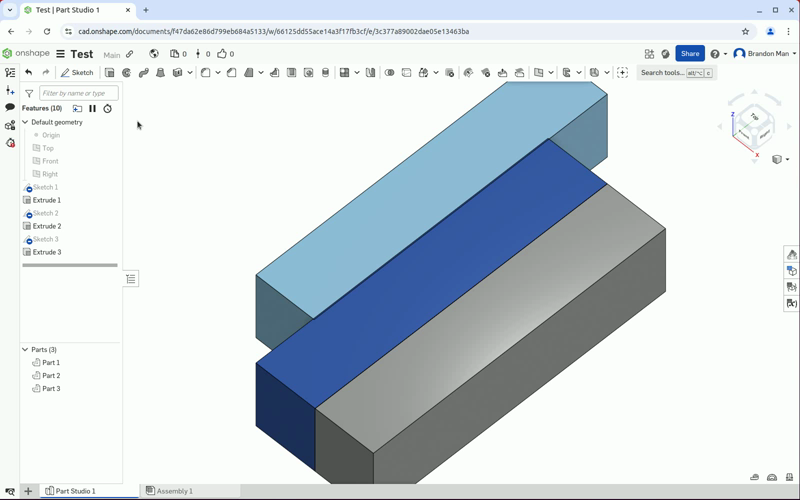
mouse_move(73, 189)
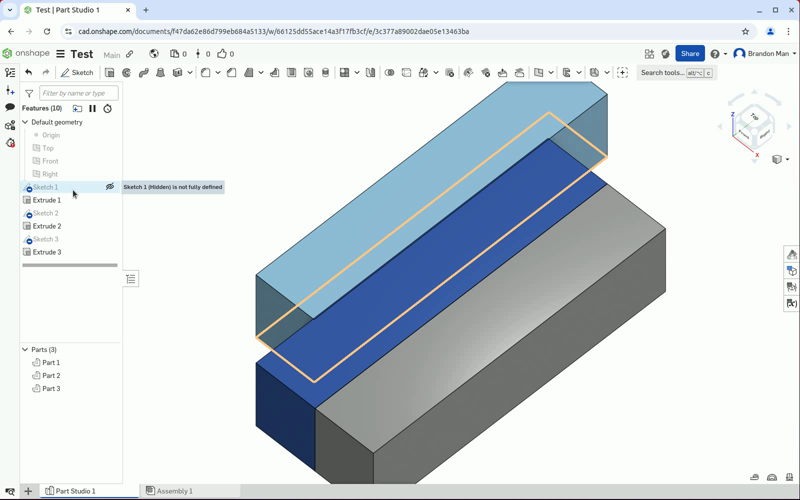
click(73, 189)